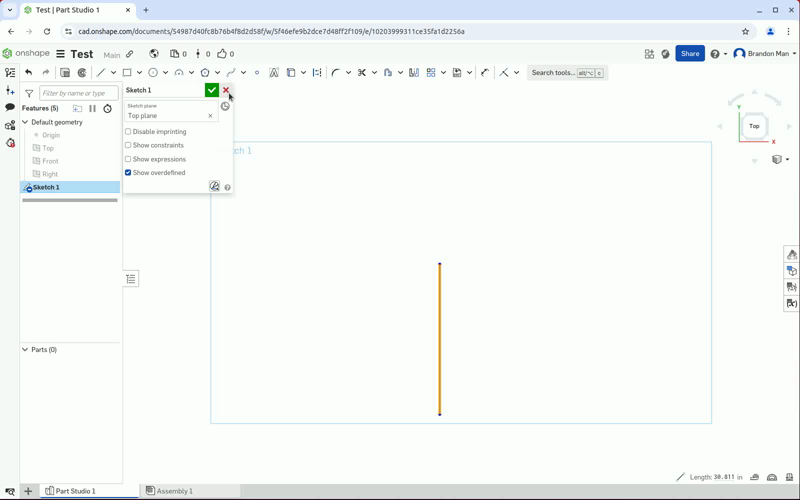
key(shift+h)
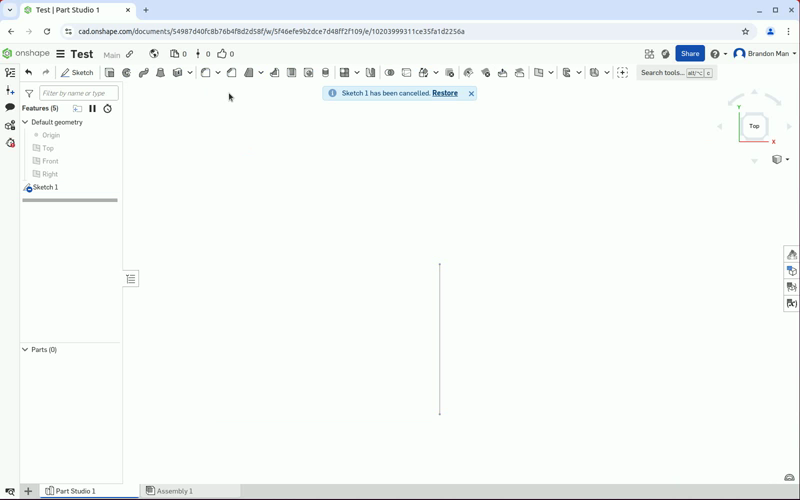
key(shift+s)
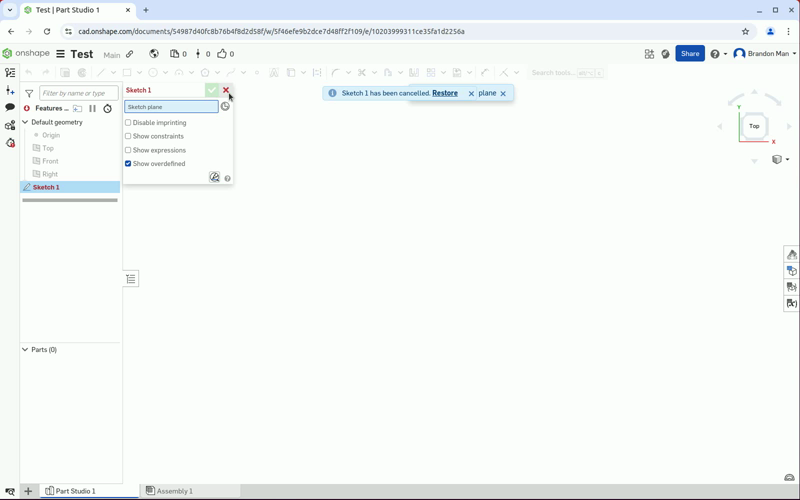
mouse_move(73, 150)
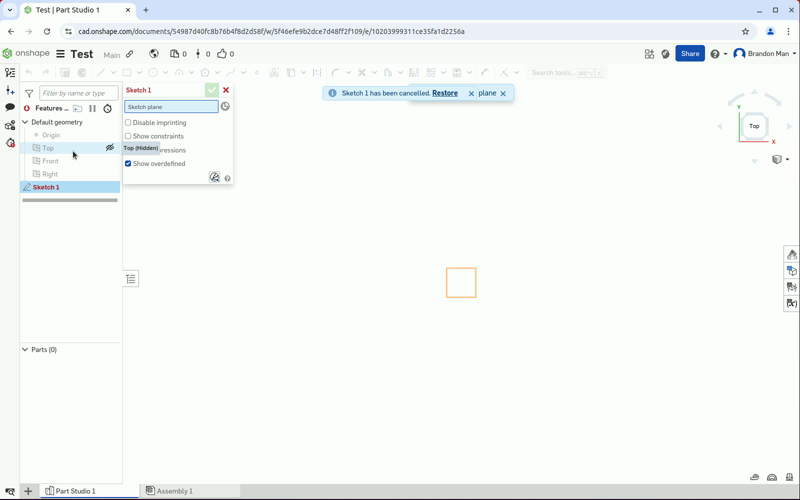
click(73, 150)
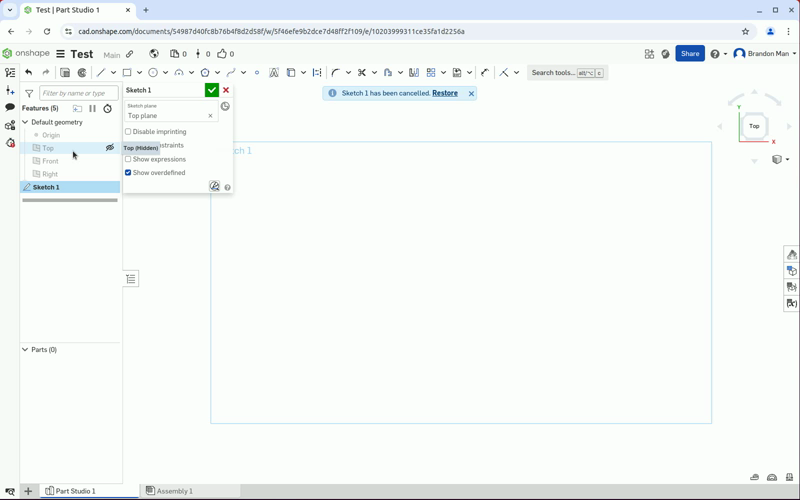
mouse_move(73, 352)
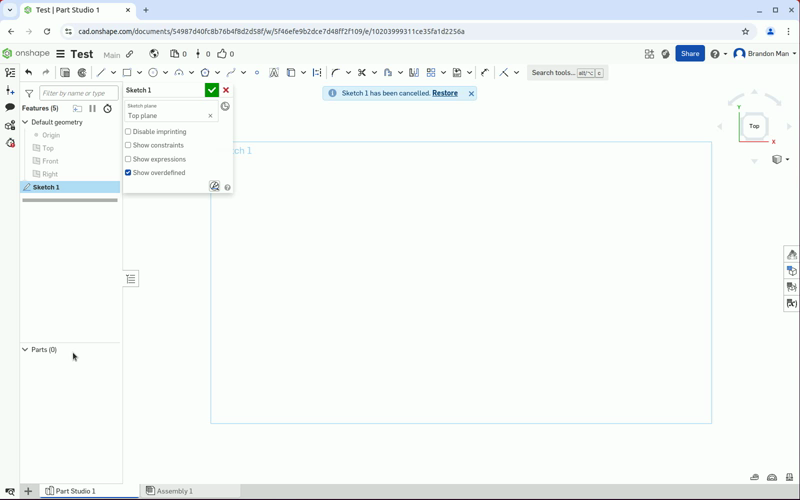
key(y)
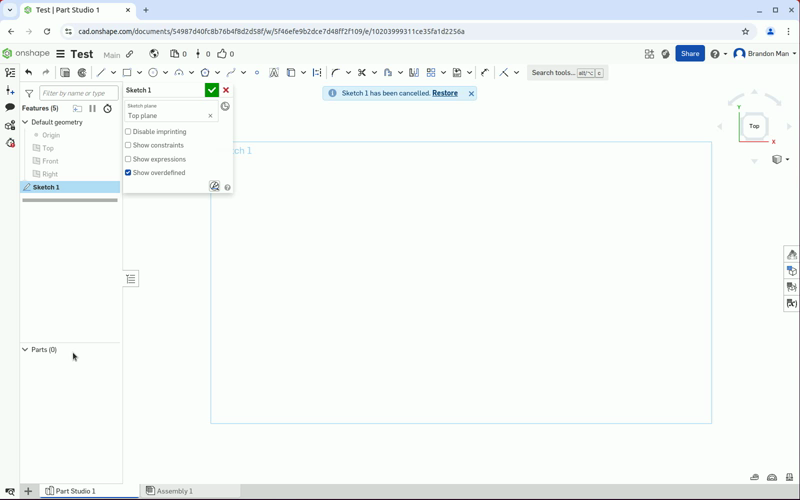
key(c)
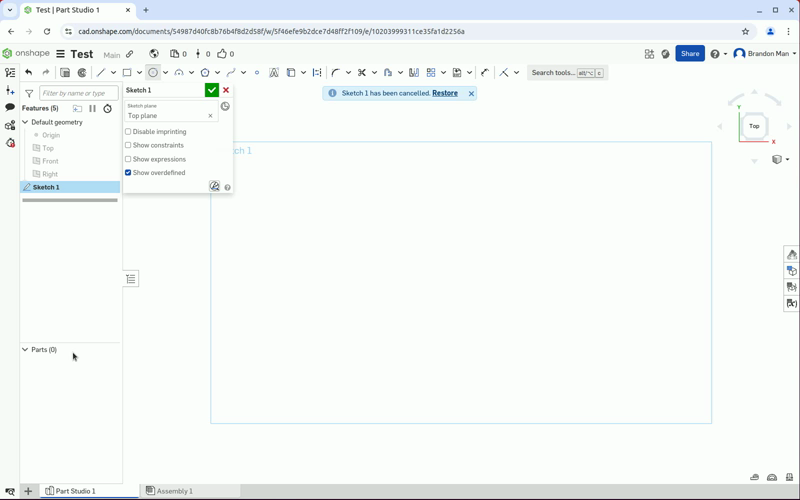
key_down(shift)
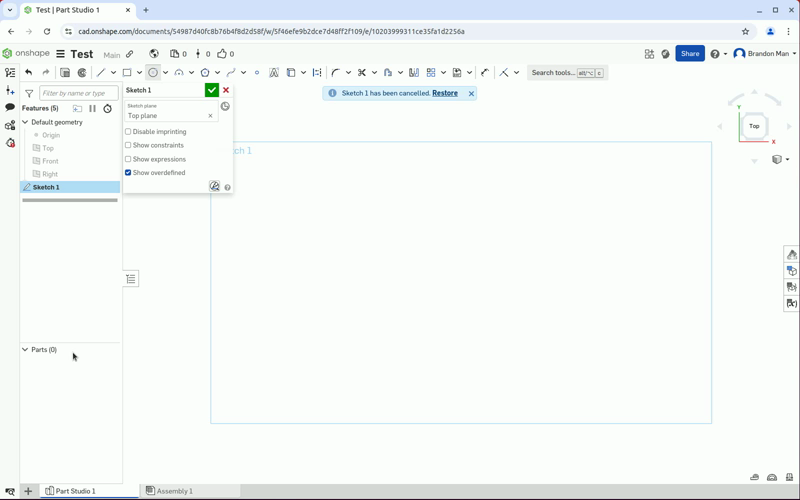
mouse_move(460, 282)
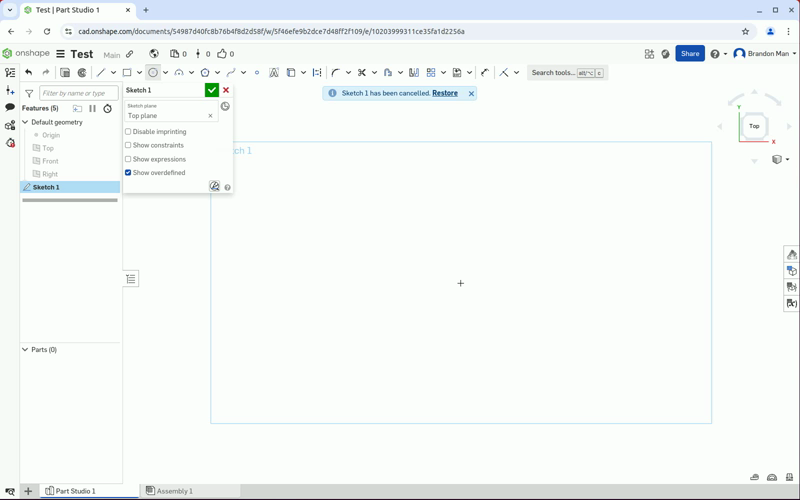
click(460, 282)
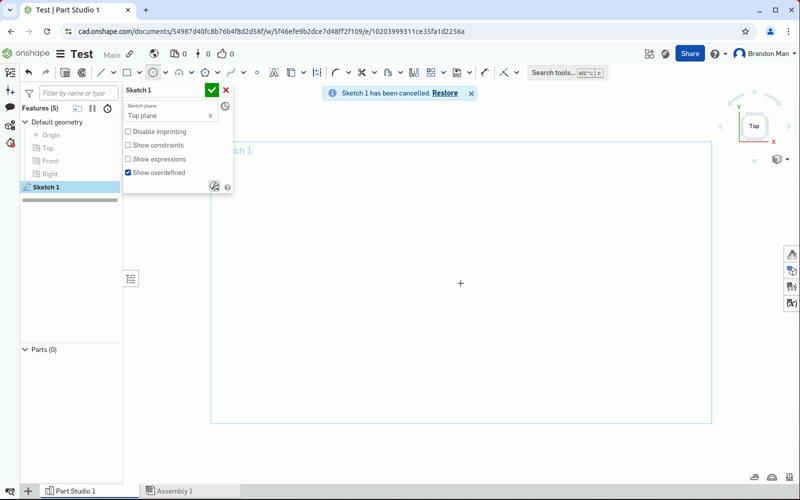
key_up(shift)
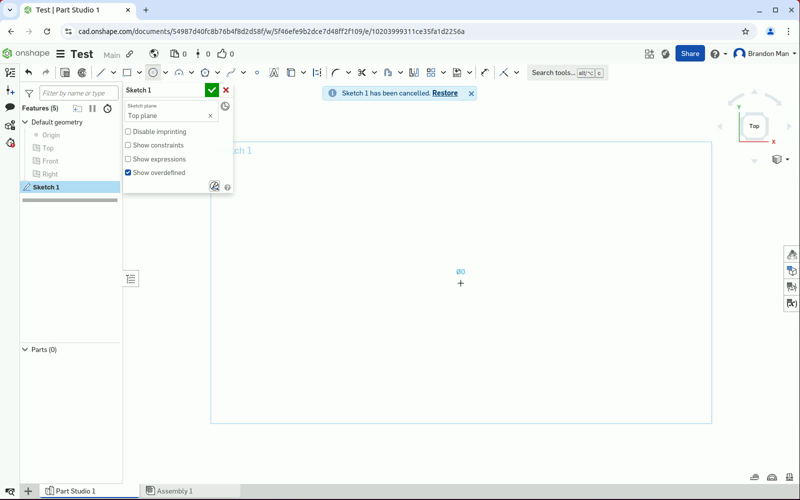
mouse_move(495, 282)
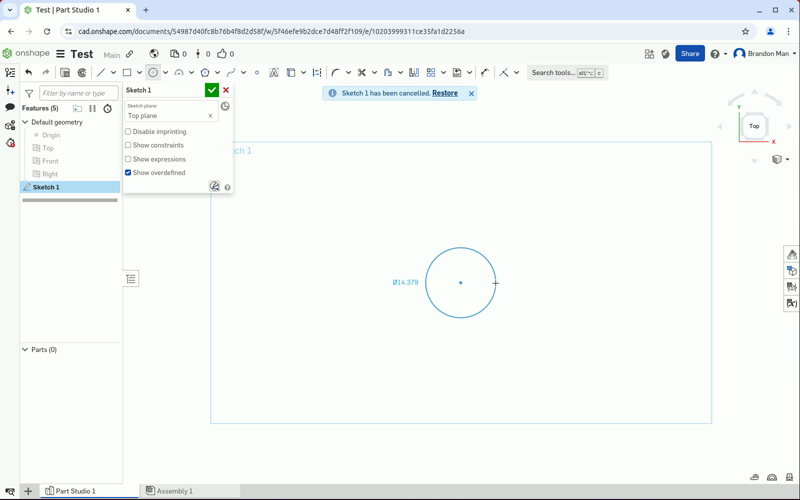
click(495, 282)
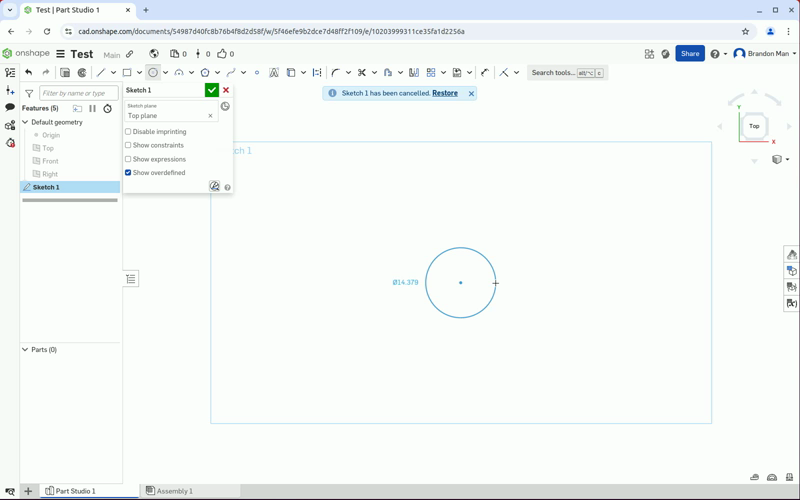
key(esc)
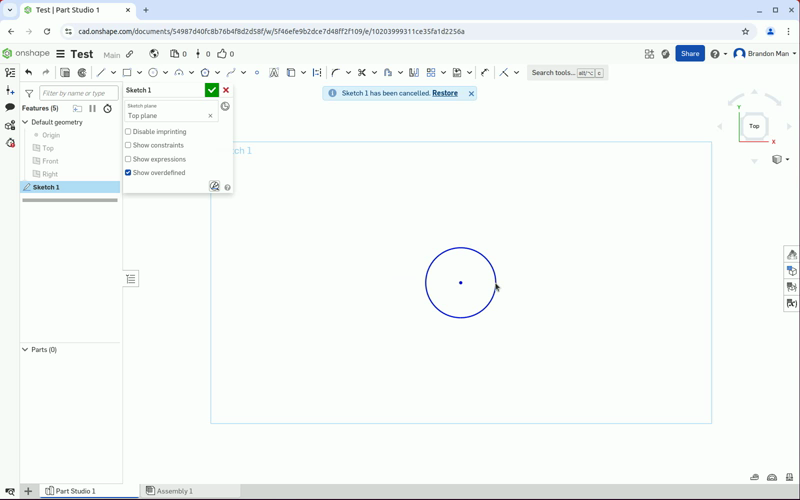
mouse_move(463, 294)
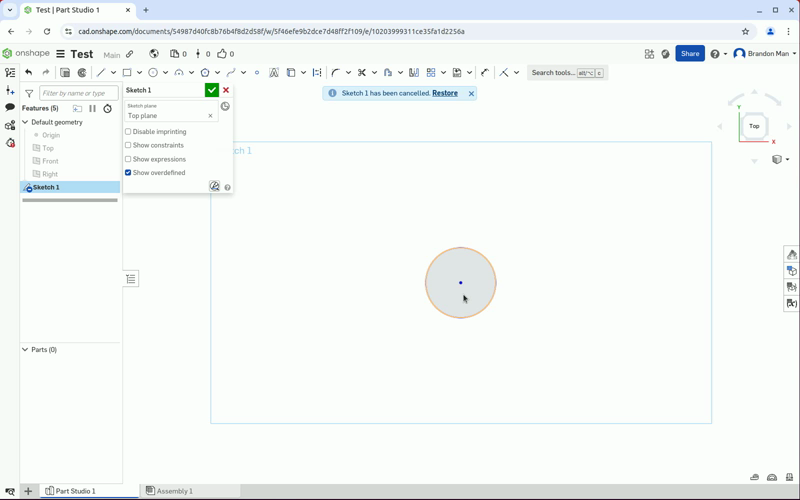
click(463, 294)
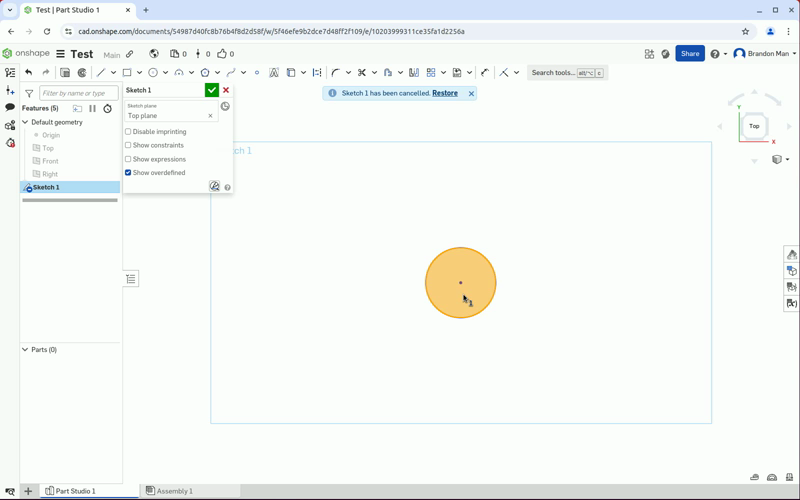
mouse_move(73, 352)
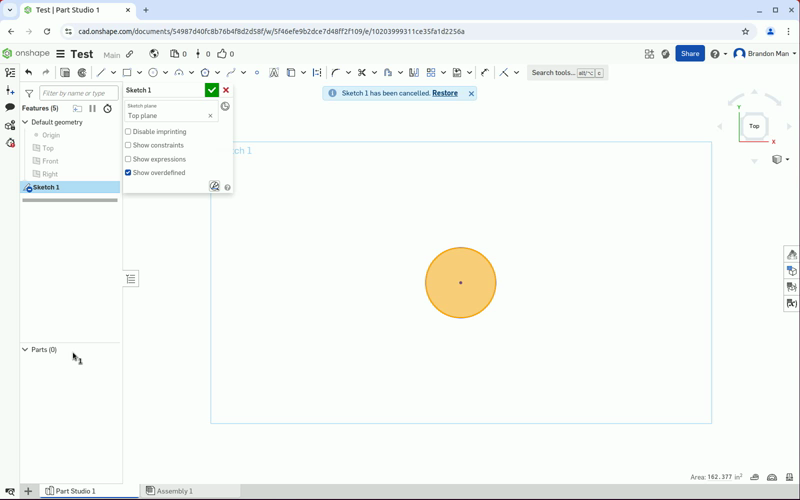
key(shift+y)
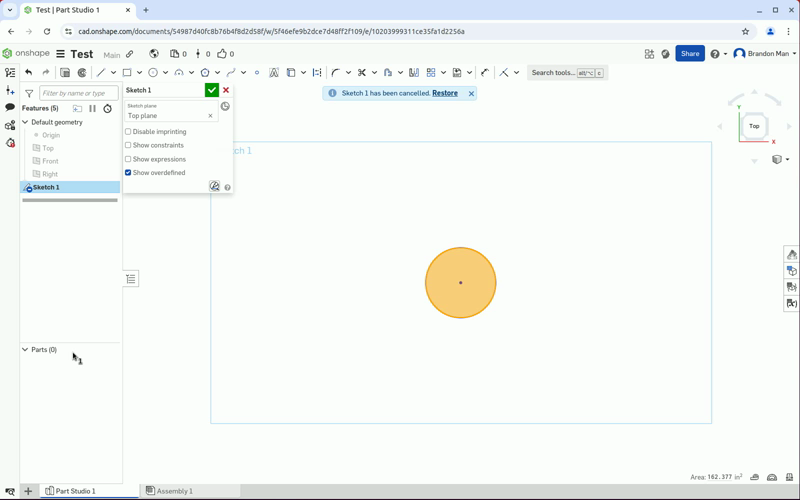
key(shift+e)
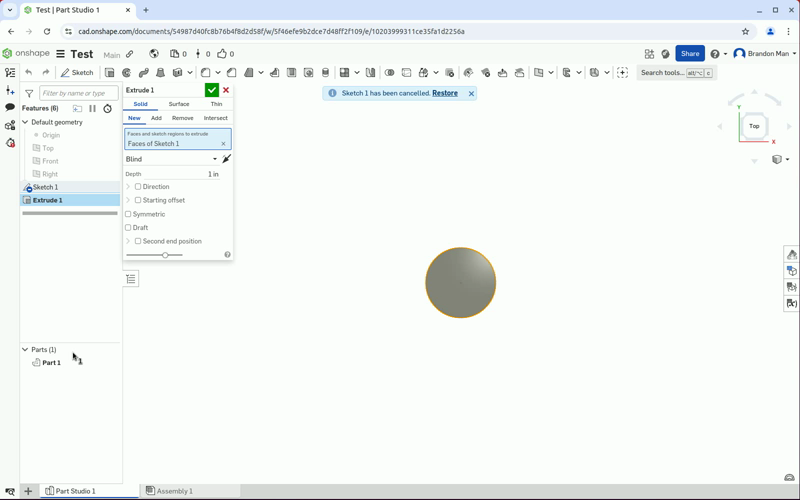
mouse_move(143, 106)
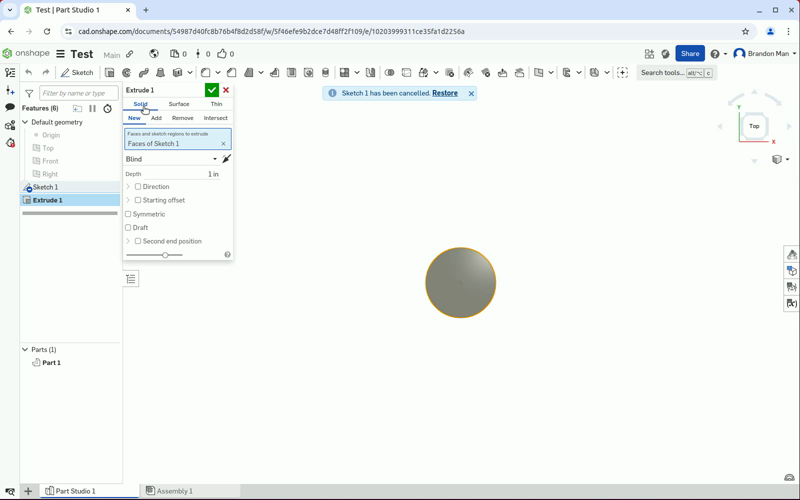
click(143, 106)
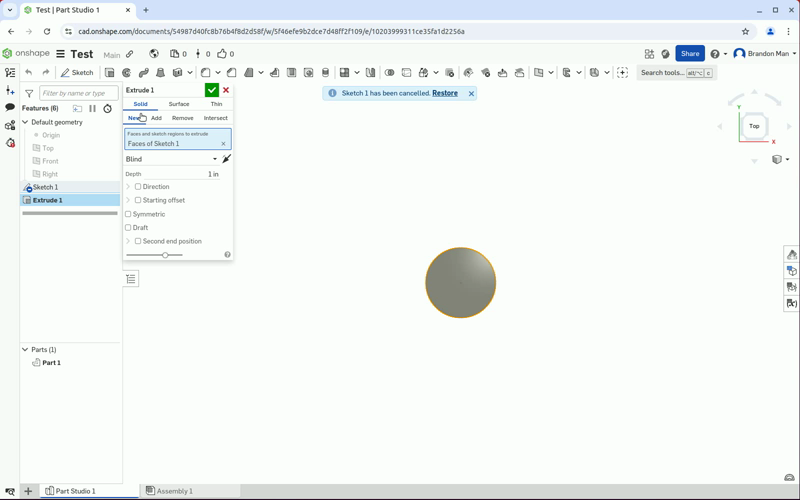
mouse_move(137, 120)
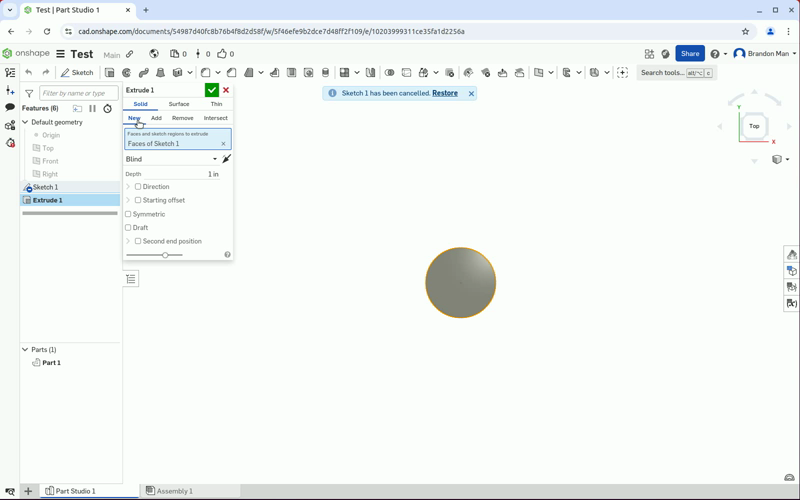
click(137, 120)
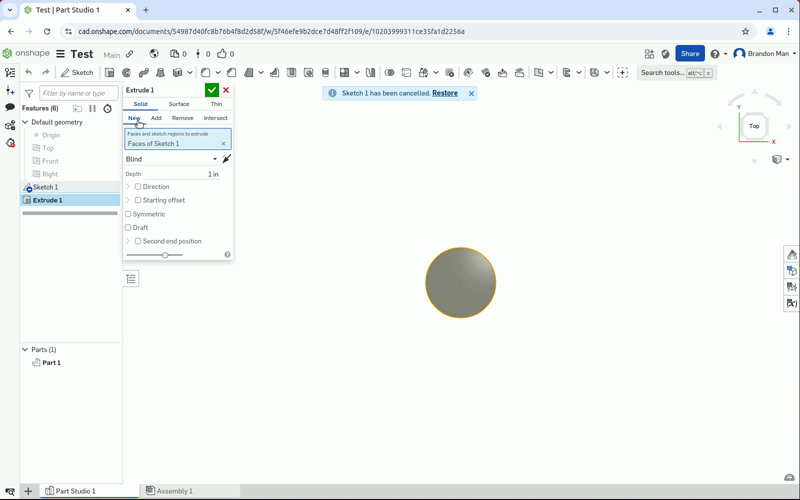
key(tab, 4)
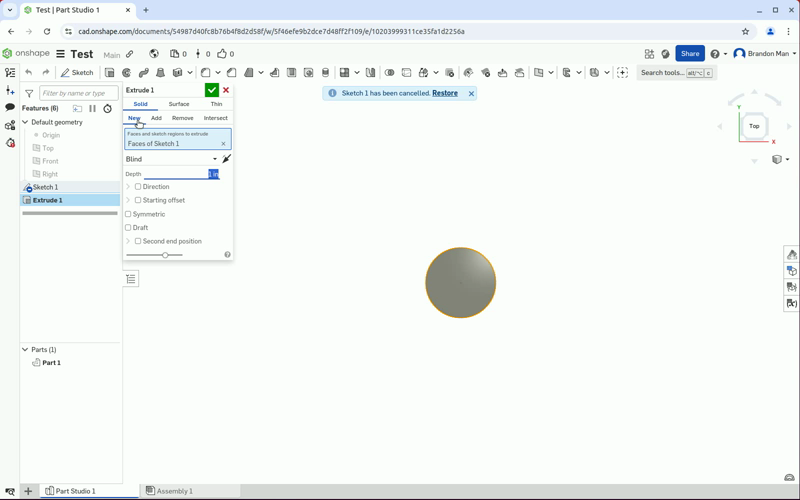
text(23.108)
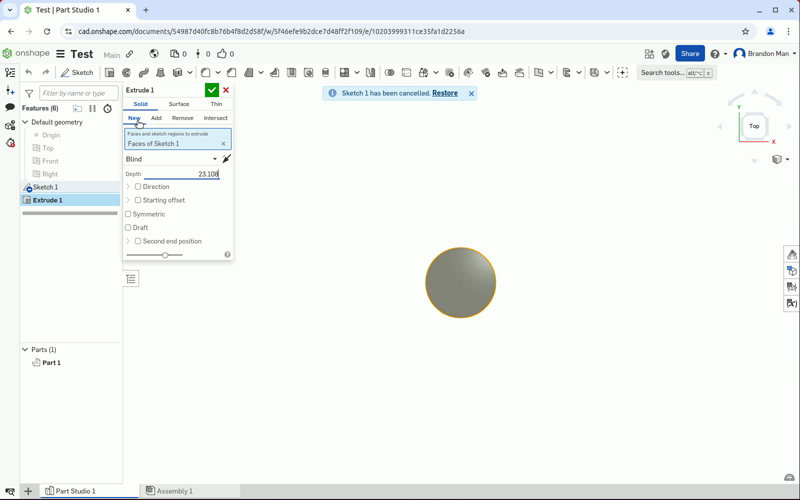
key(enter)
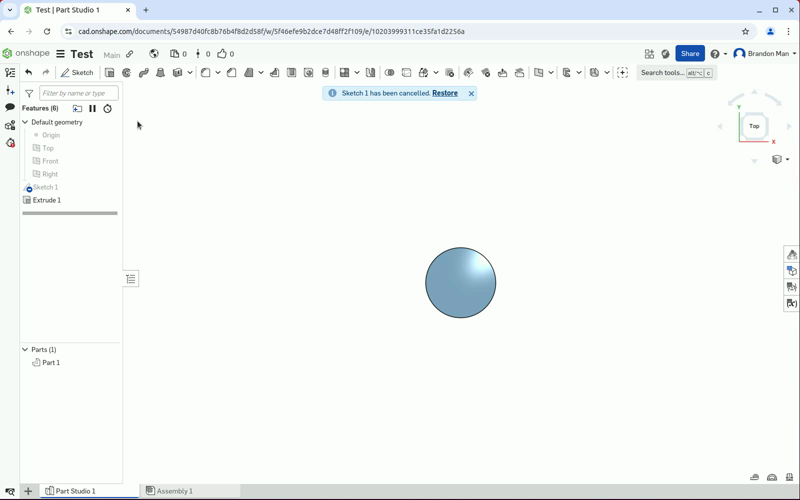
key(shift+h)
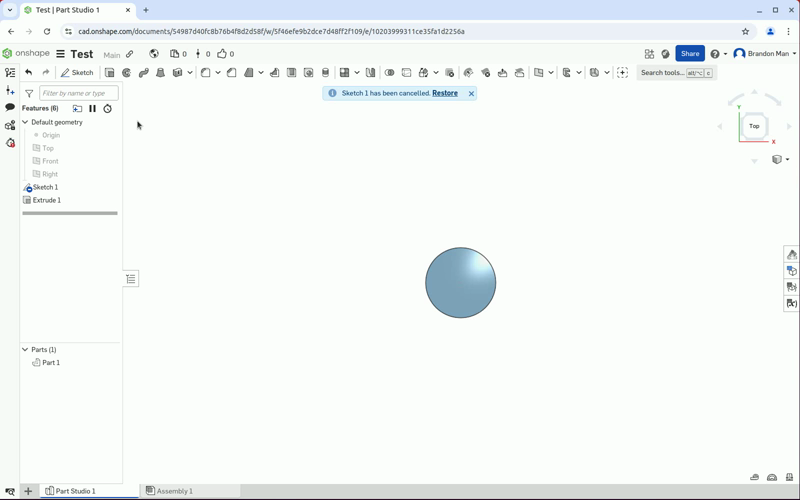
key(shift+h)
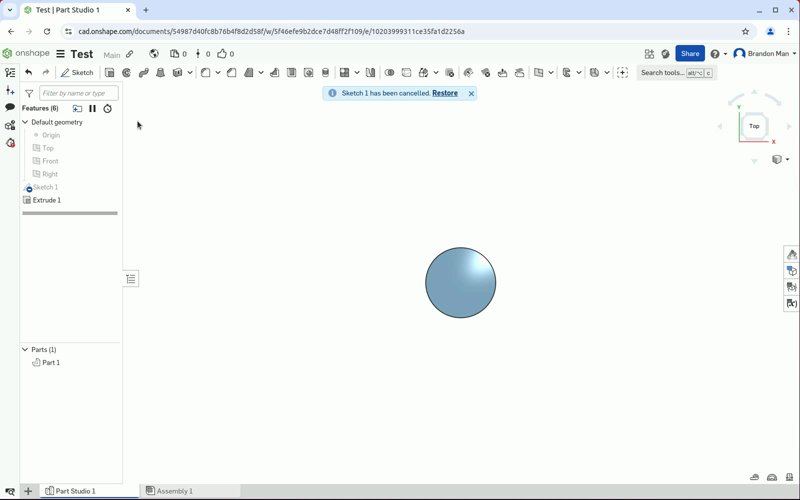
mouse_move(73, 189)
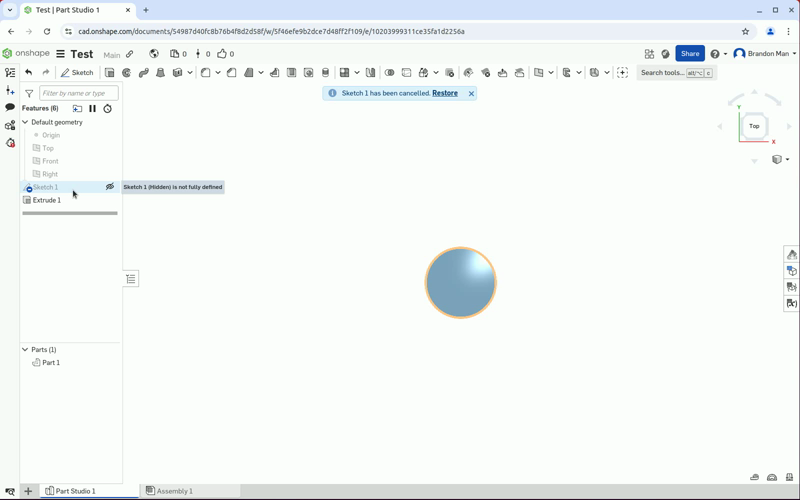
click(73, 189)
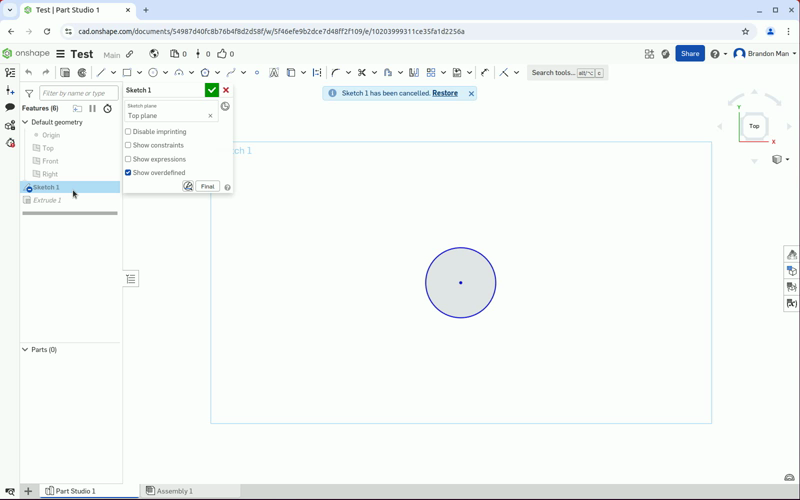
mouse_move(229, 92)
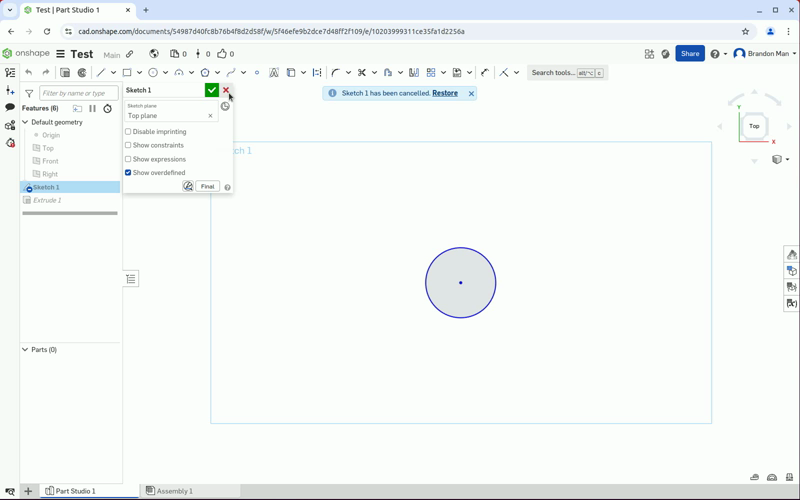
click(229, 92)
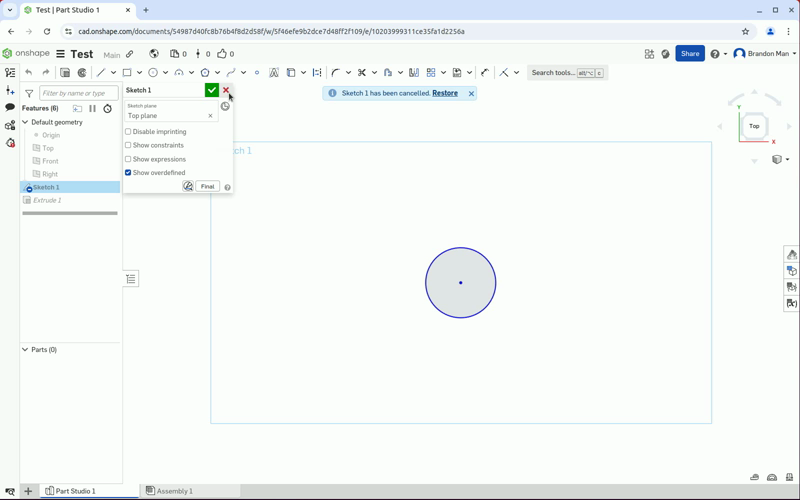
key(shift+s)
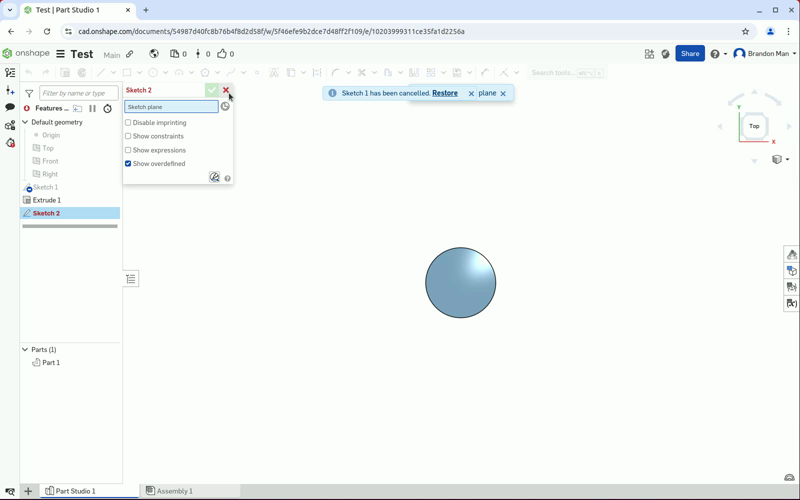
mouse_move(73, 150)
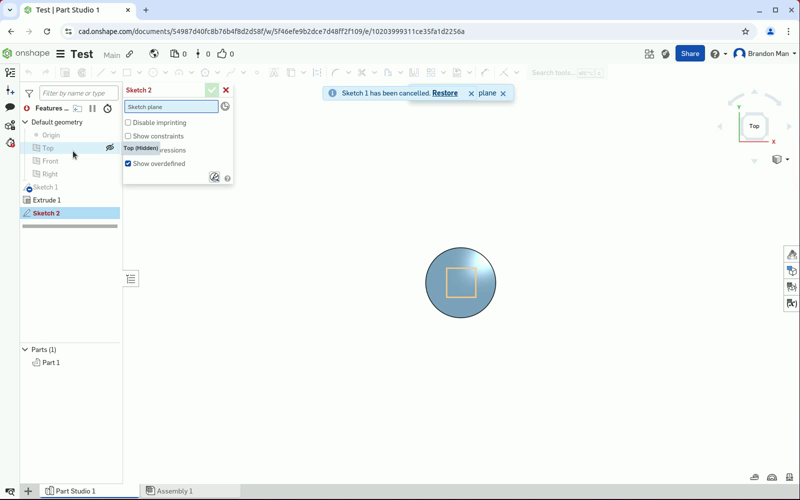
click(73, 150)
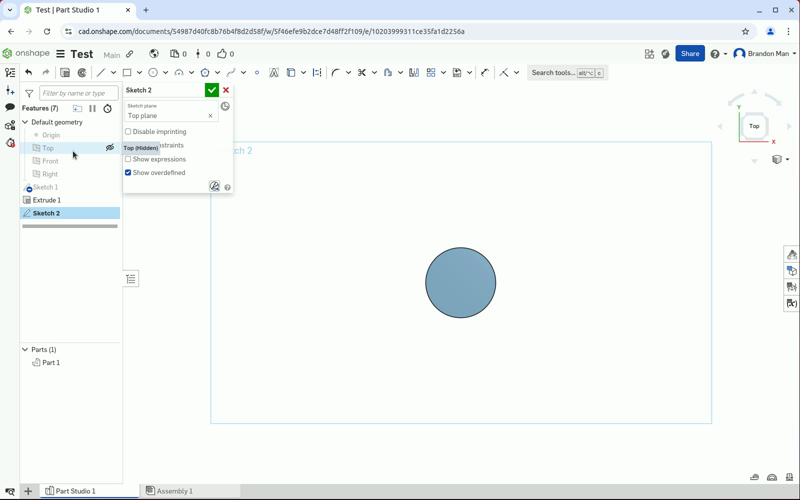
mouse_move(73, 352)
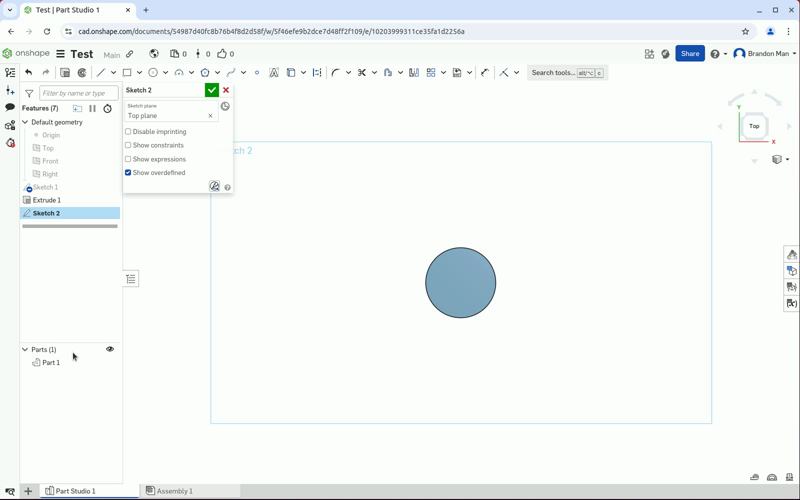
key(y)
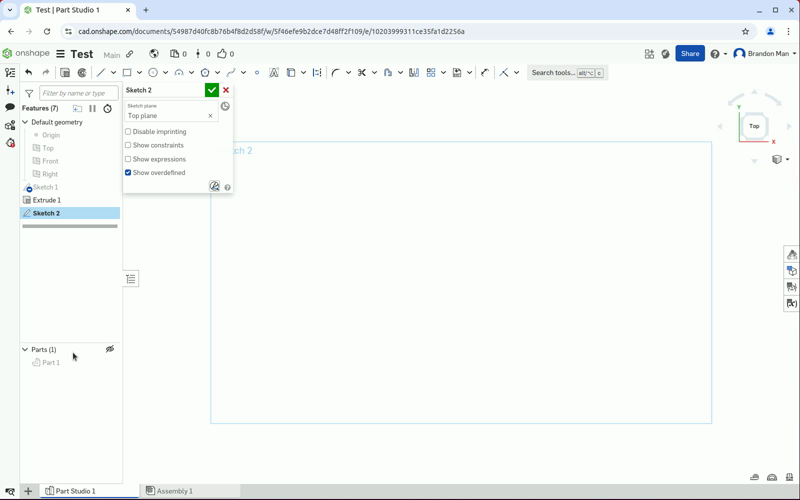
key(c)
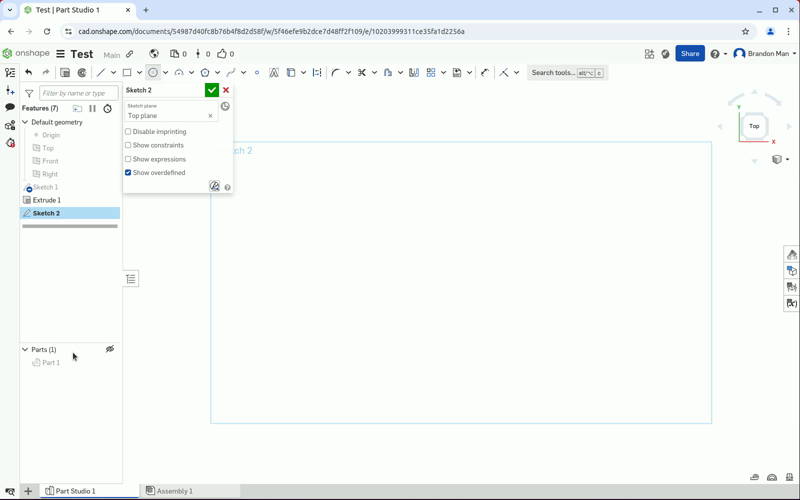
key_down(shift)
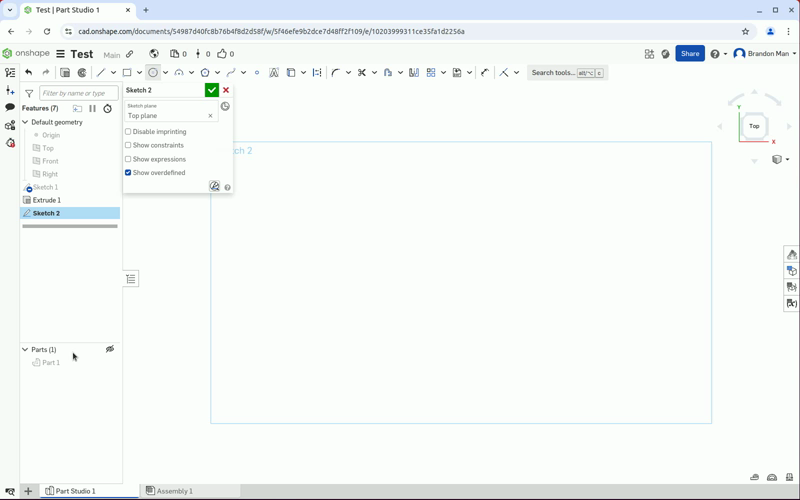
mouse_move(447, 282)
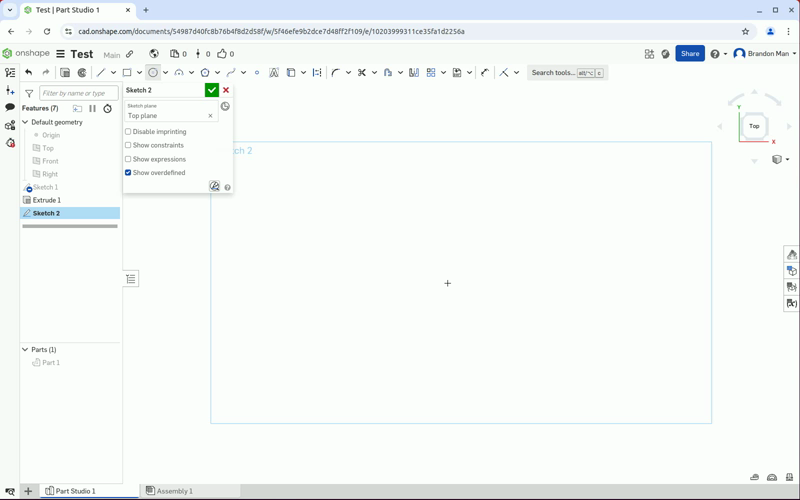
click(447, 282)
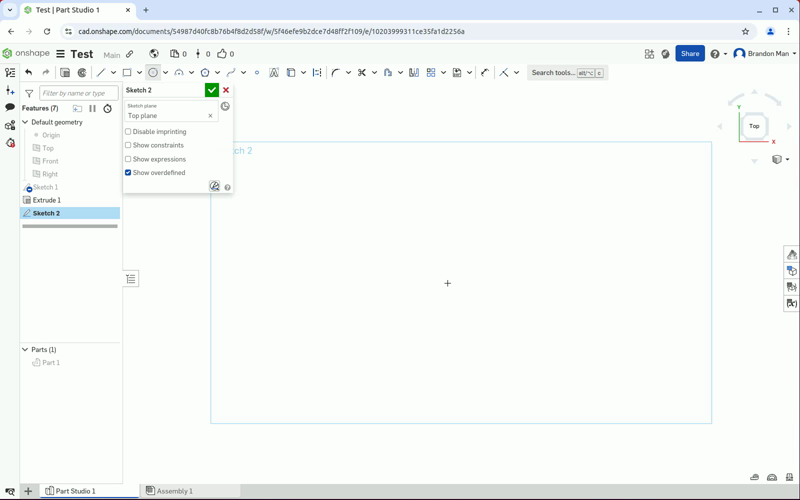
key_up(shift)
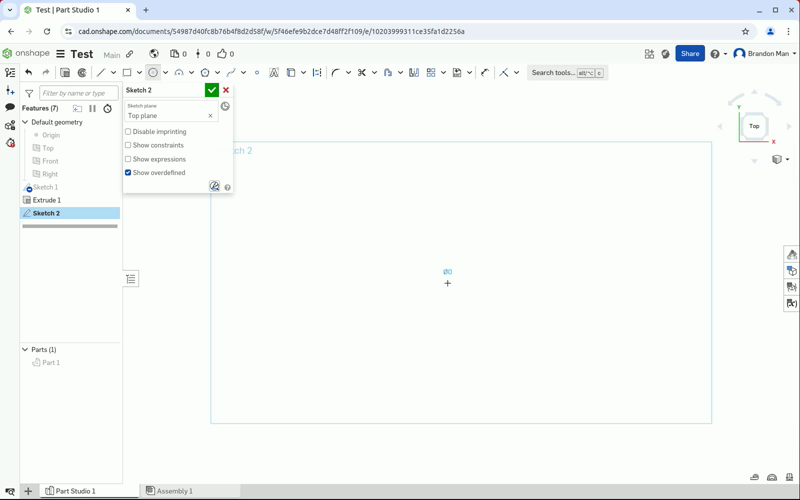
mouse_move(451, 282)
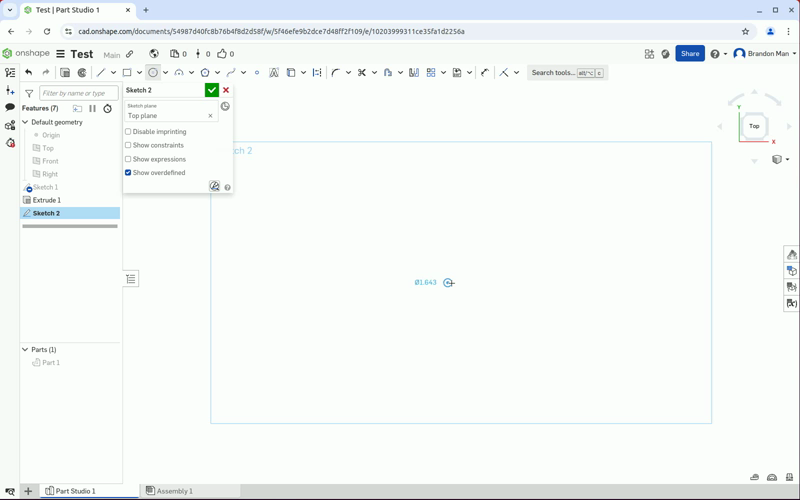
click(451, 282)
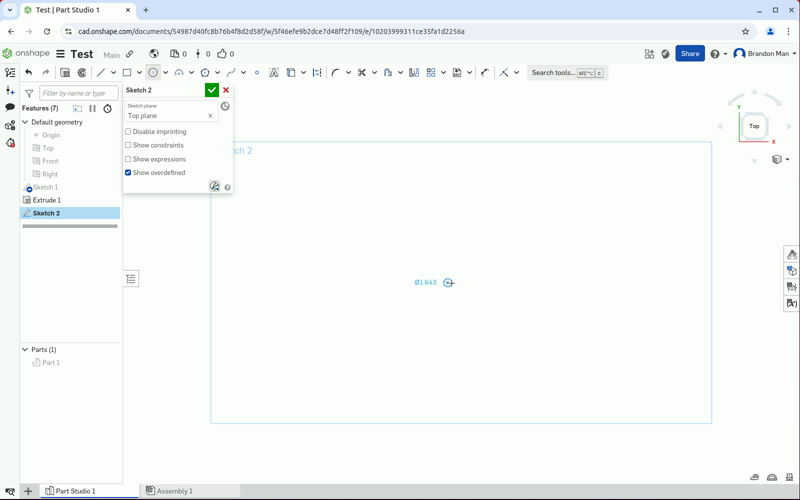
key(esc)
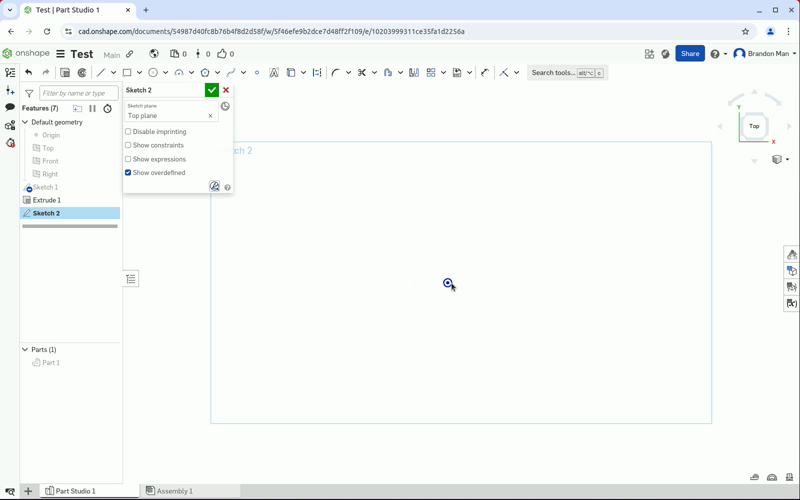
mouse_move(445, 282)
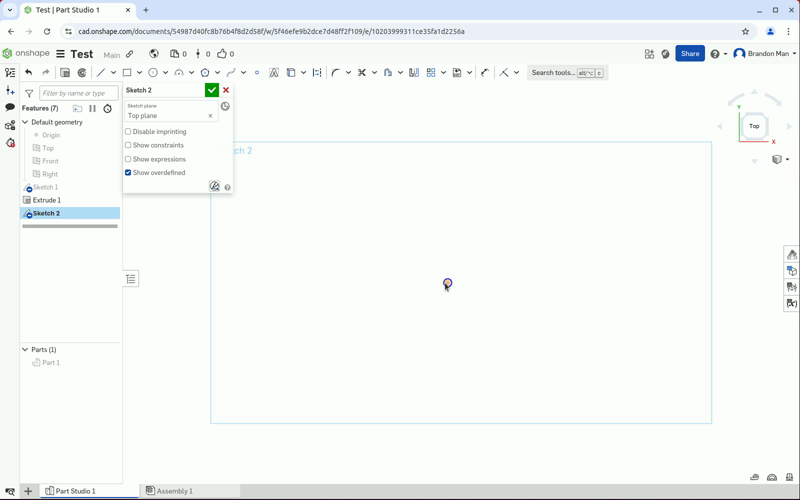
scroll(6)
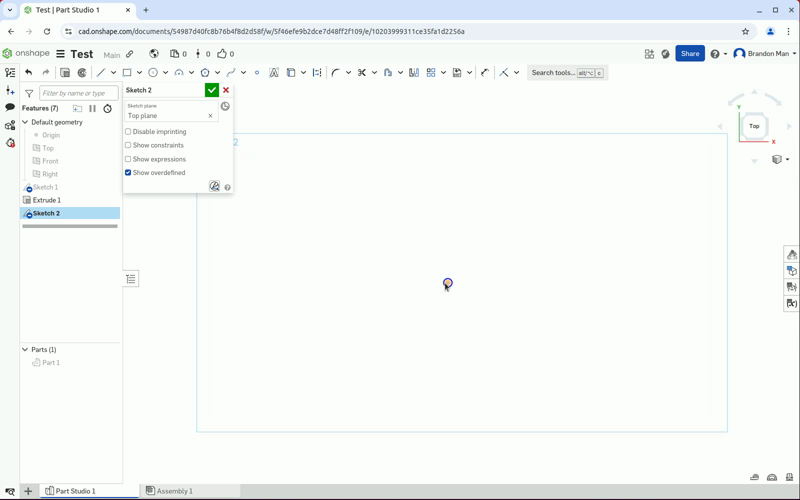
scroll(6)
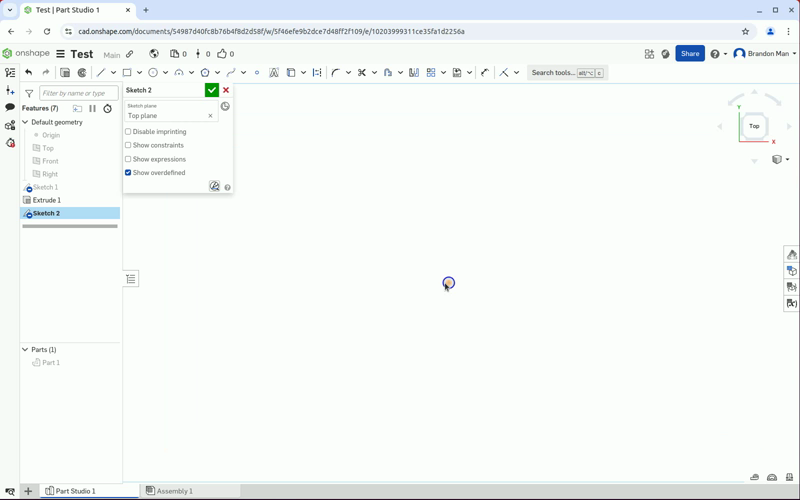
scroll(6)
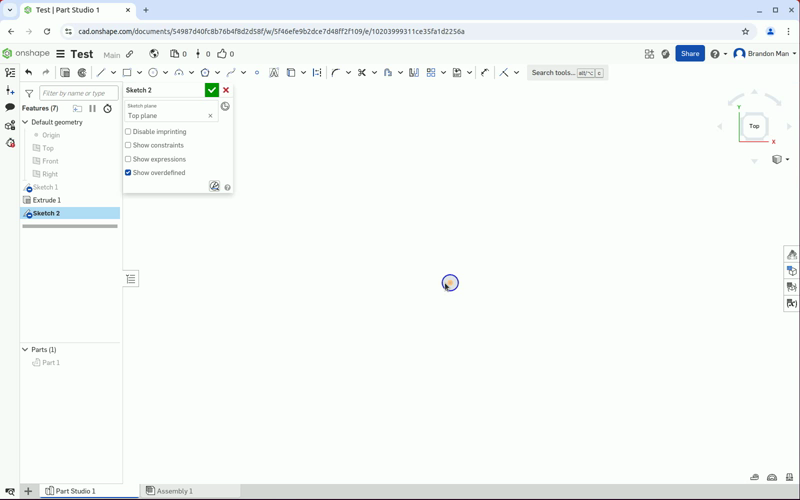
scroll(6)
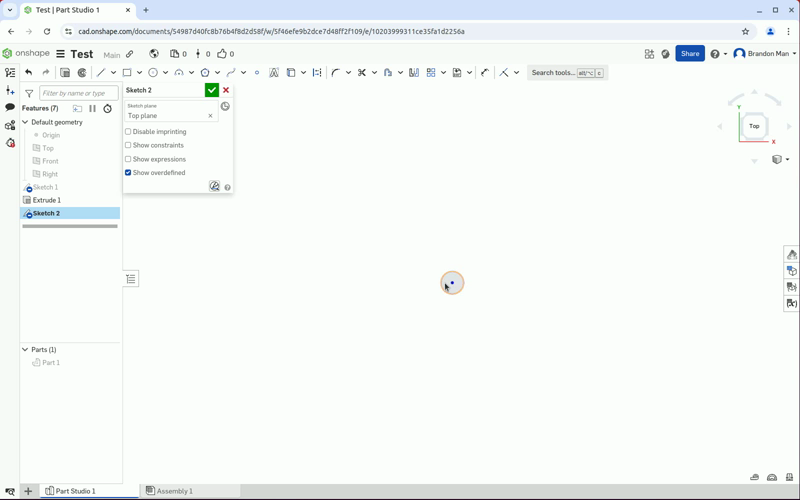
scroll(6)
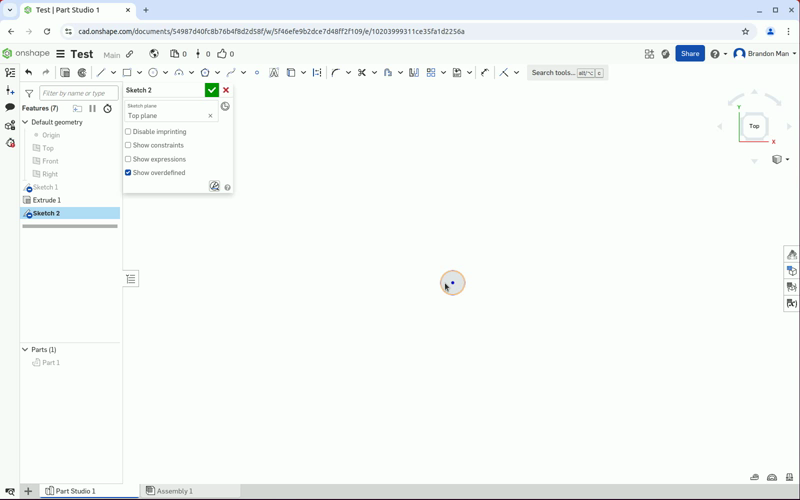
scroll(6)
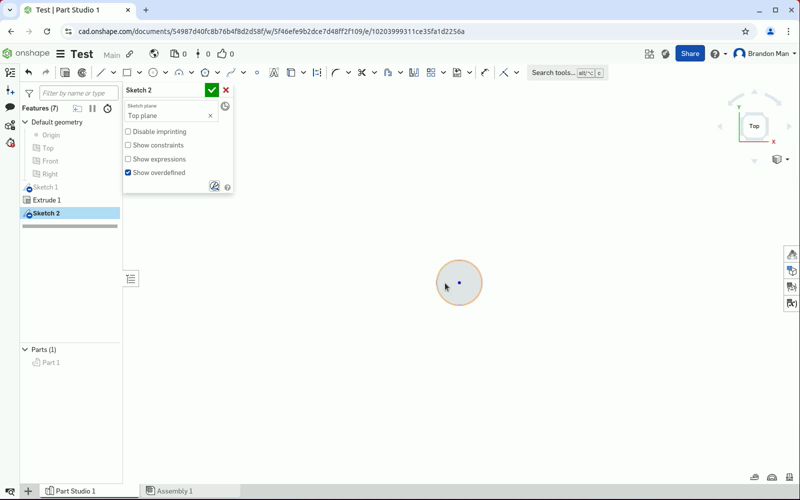
scroll(6)
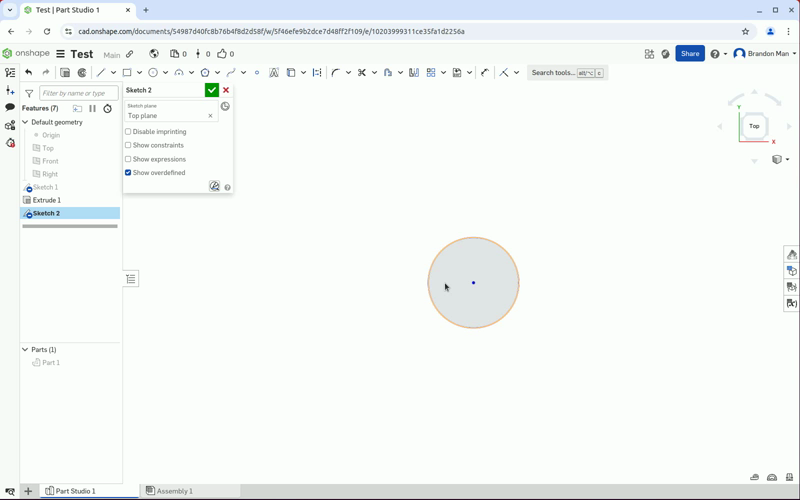
click(445, 282)
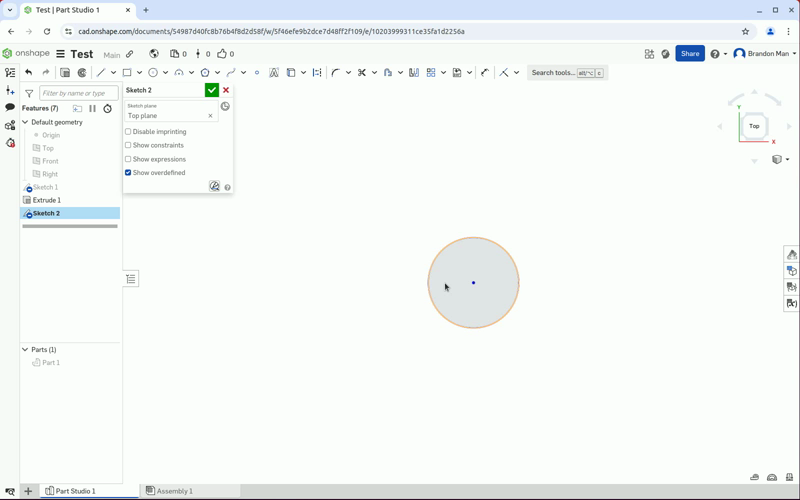
scroll(-6)
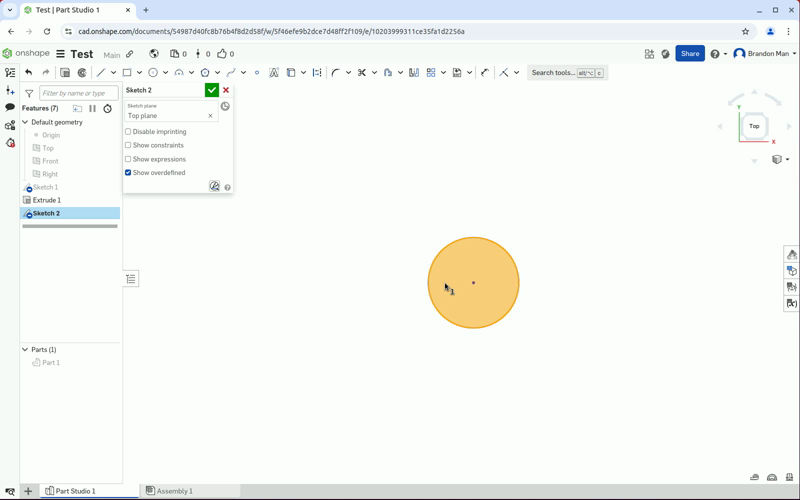
scroll(-6)
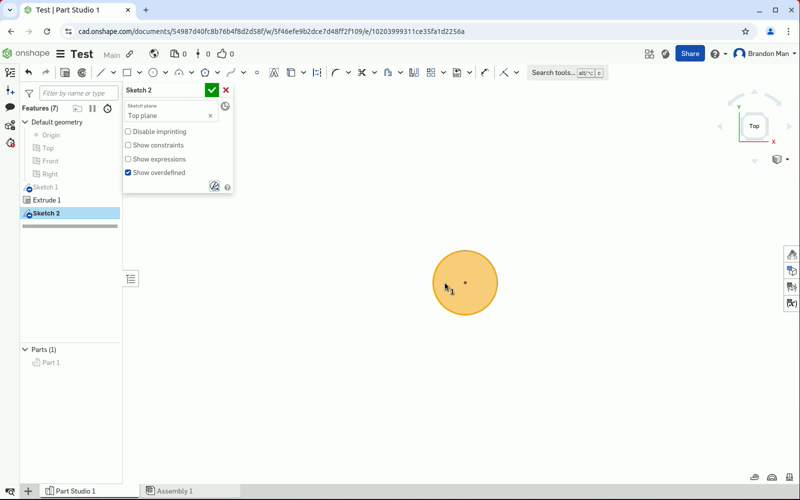
scroll(-6)
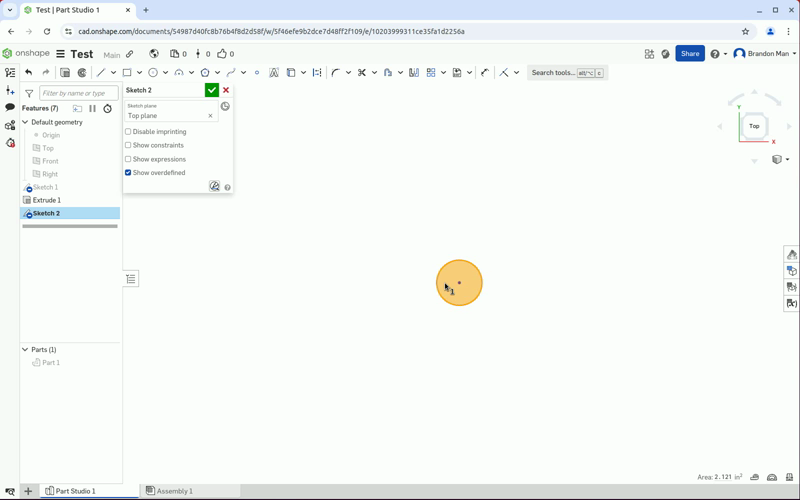
scroll(-6)
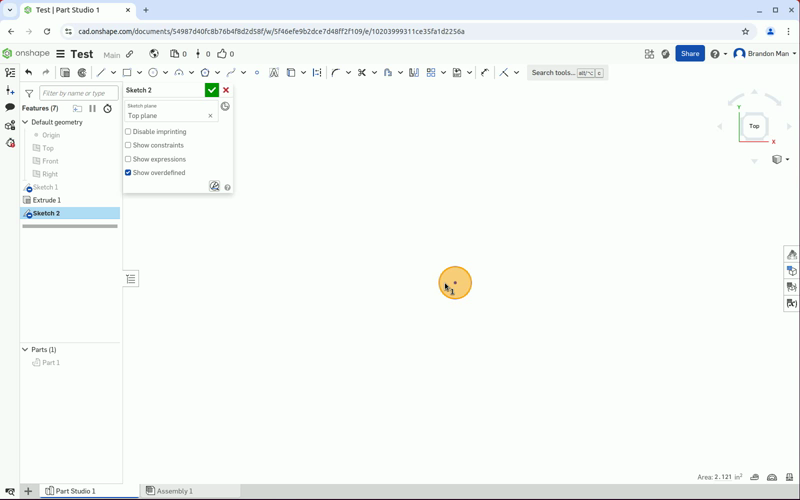
scroll(-6)
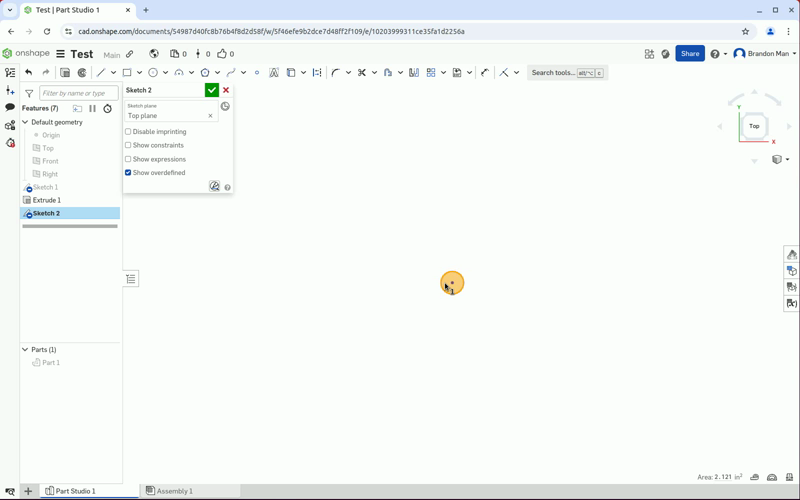
scroll(-6)
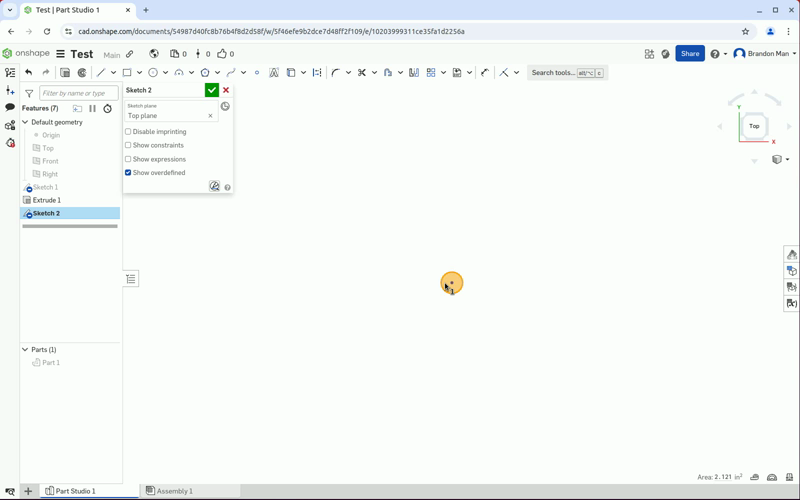
scroll(-6)
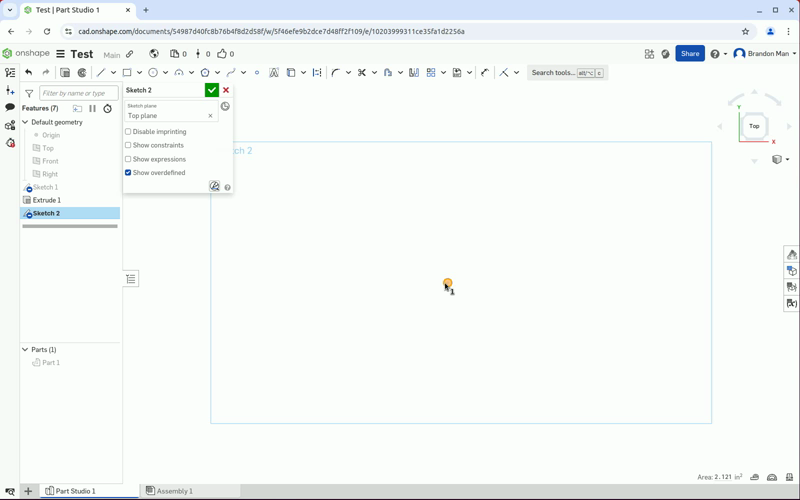
mouse_move(73, 352)
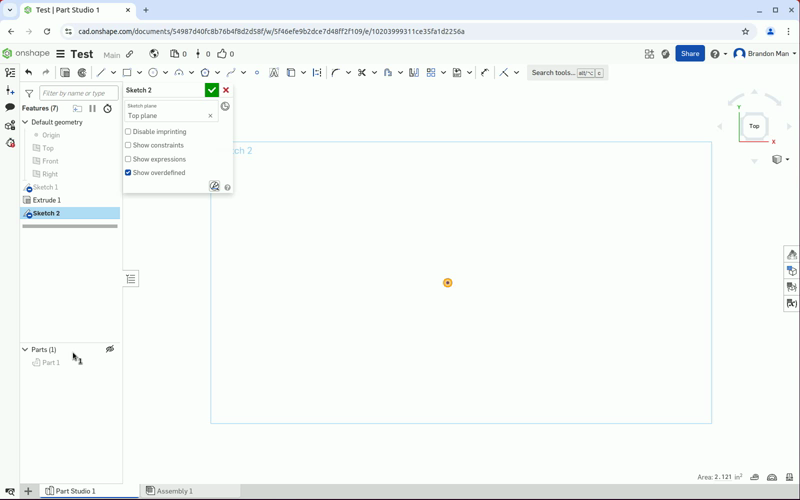
key(shift+y)
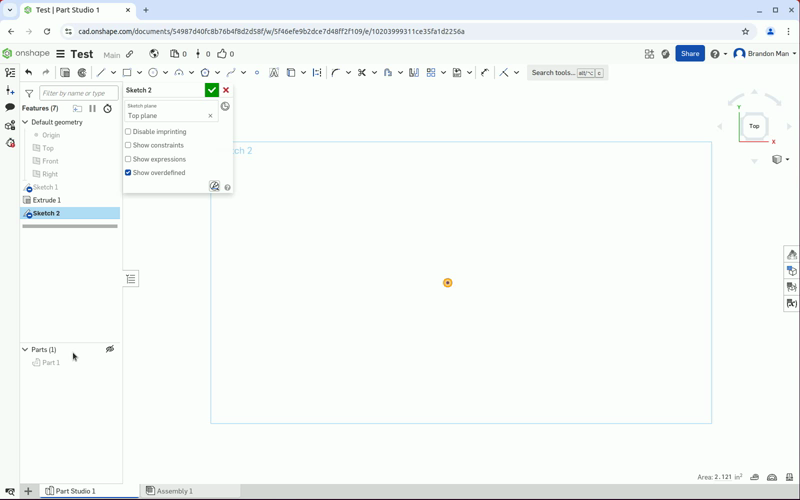
key(shift+e)
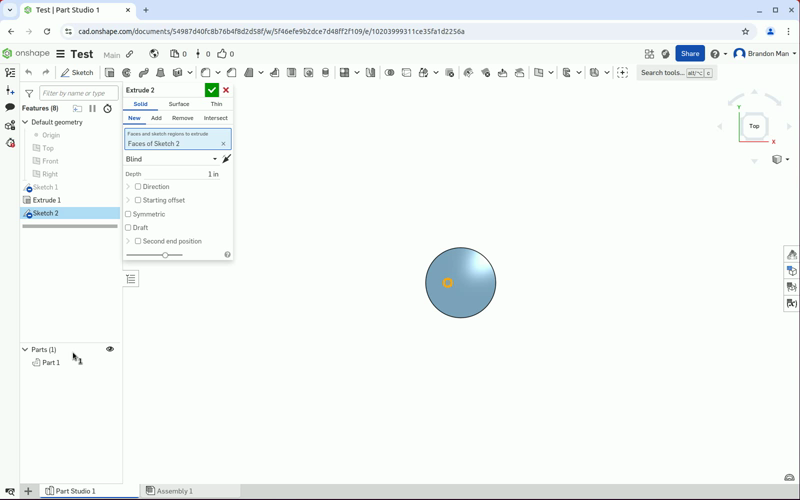
mouse_move(143, 106)
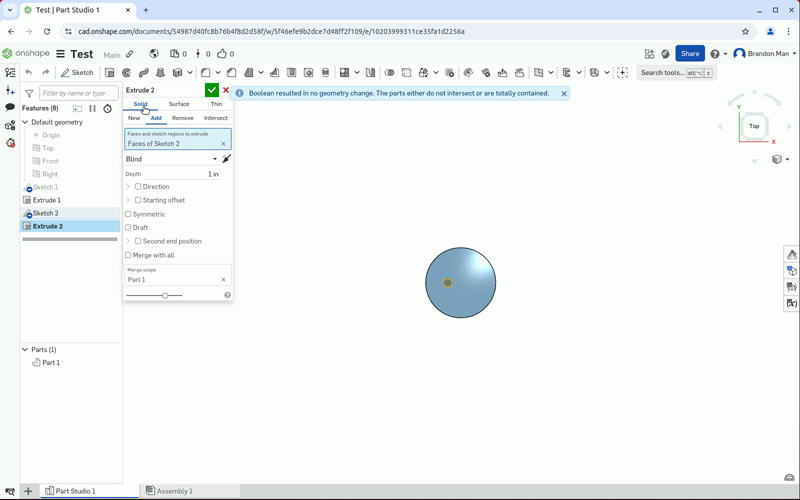
click(143, 106)
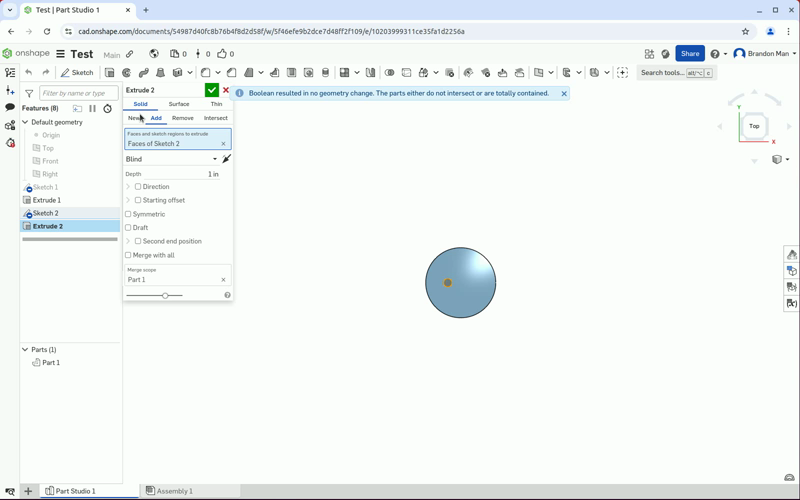
mouse_move(137, 120)
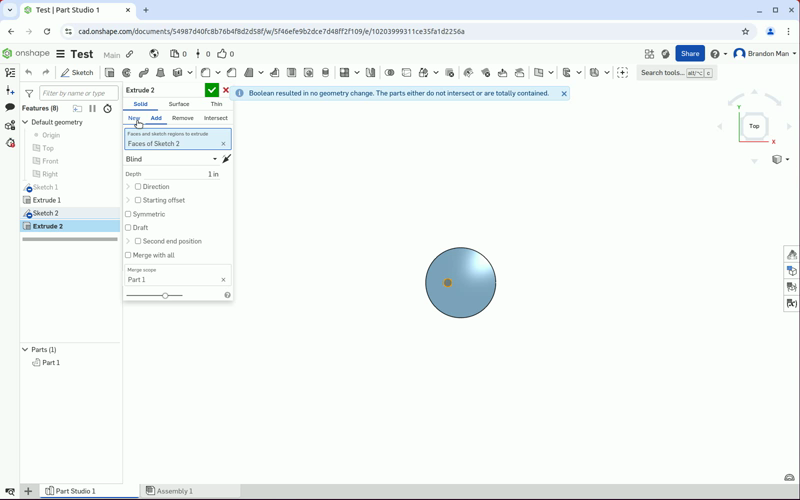
click(137, 120)
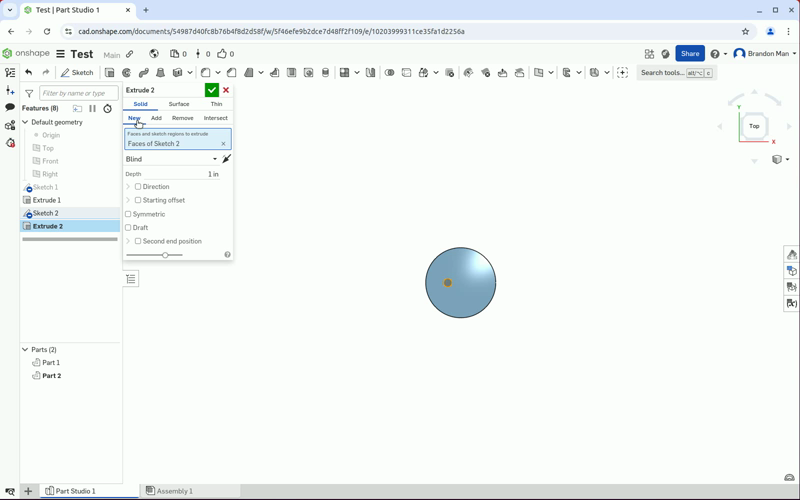
key(tab, 4)
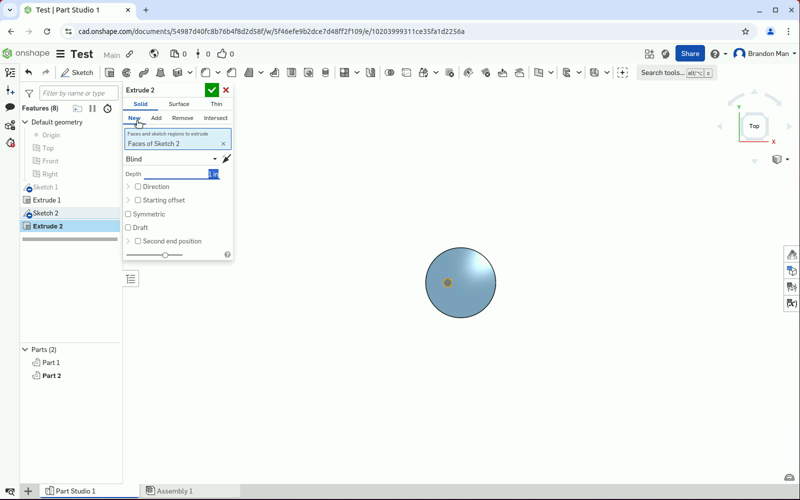
text(-11.073)
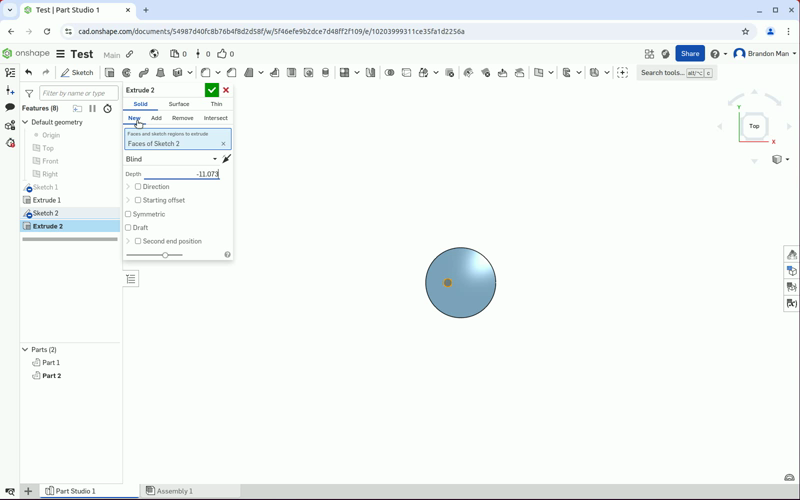
key(enter)
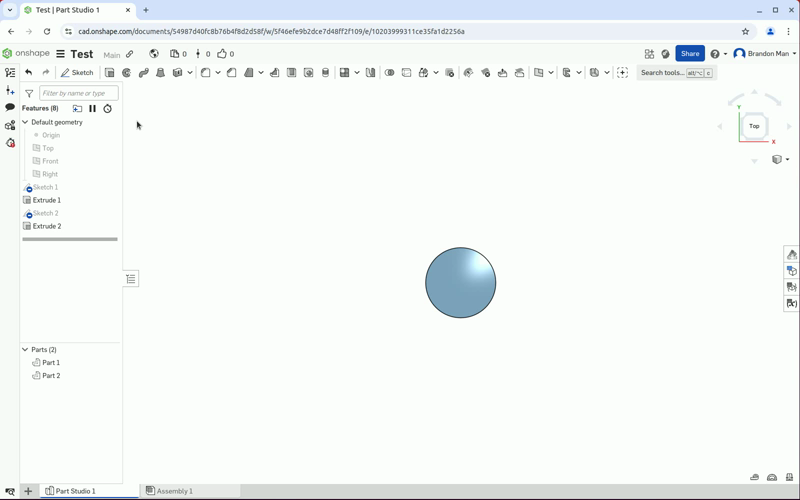
key(shift+h)
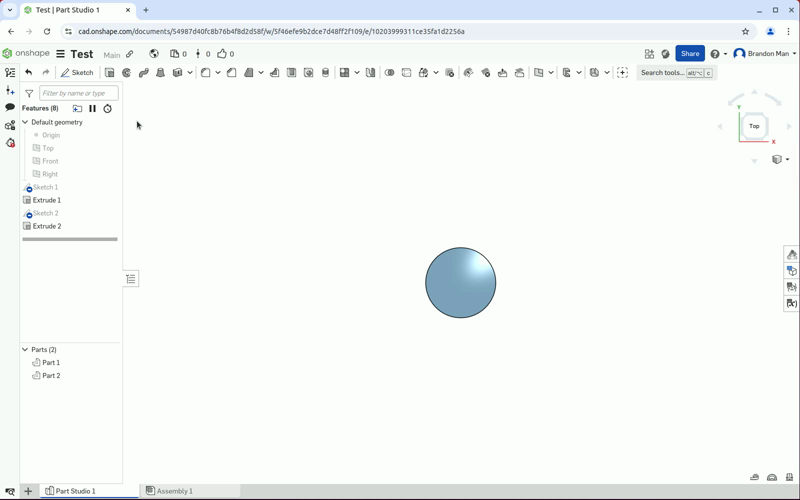
key(shift+h)
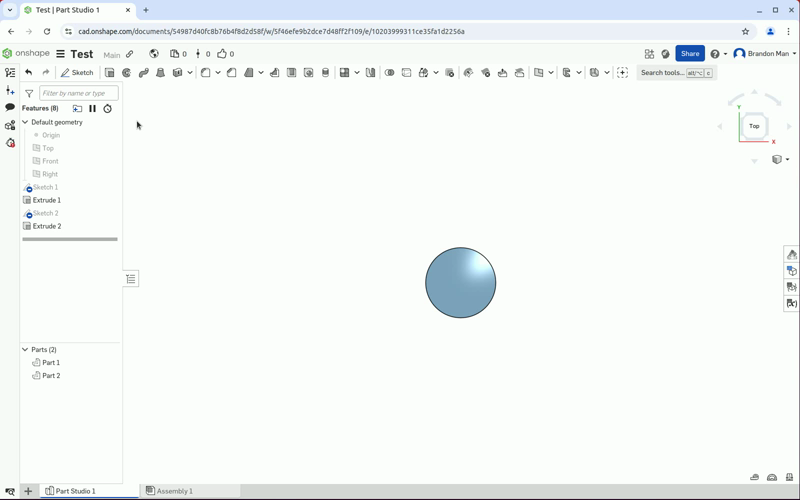
mouse_move(73, 189)
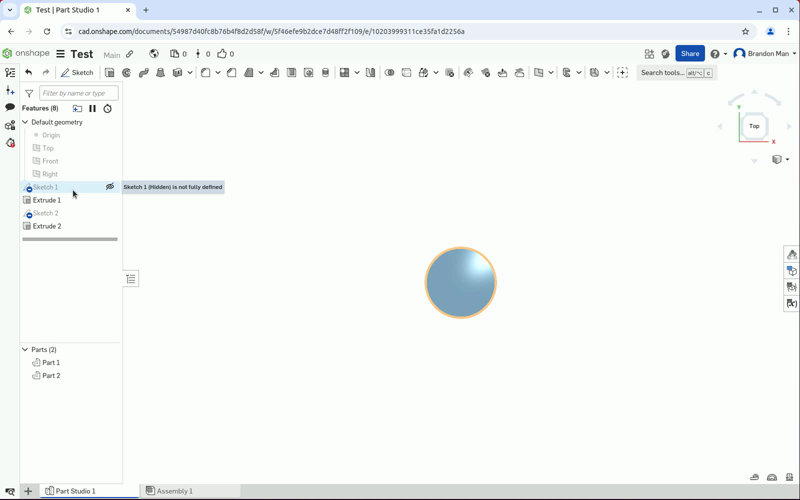
click(73, 189)
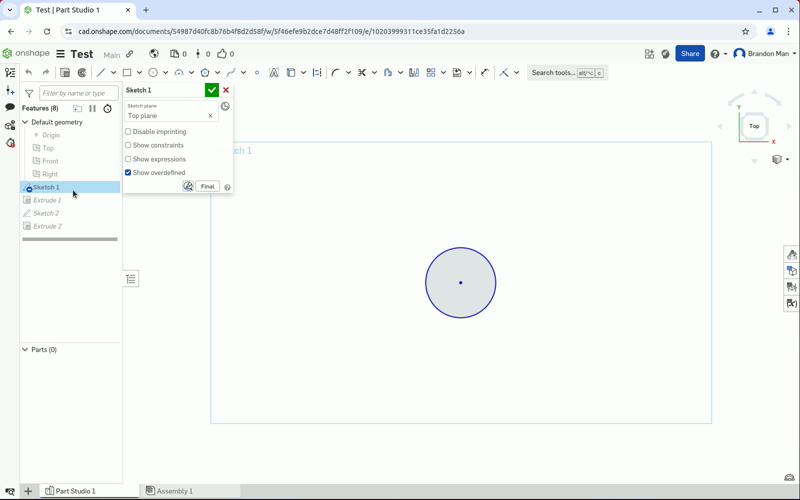
mouse_move(229, 92)
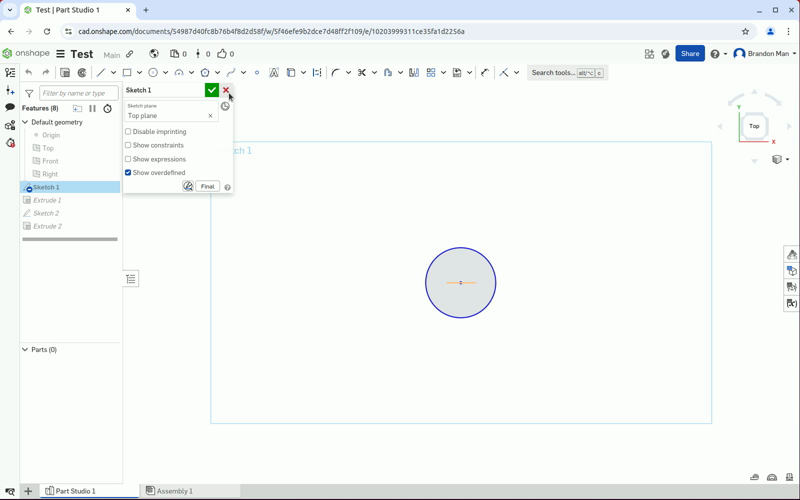
click(229, 92)
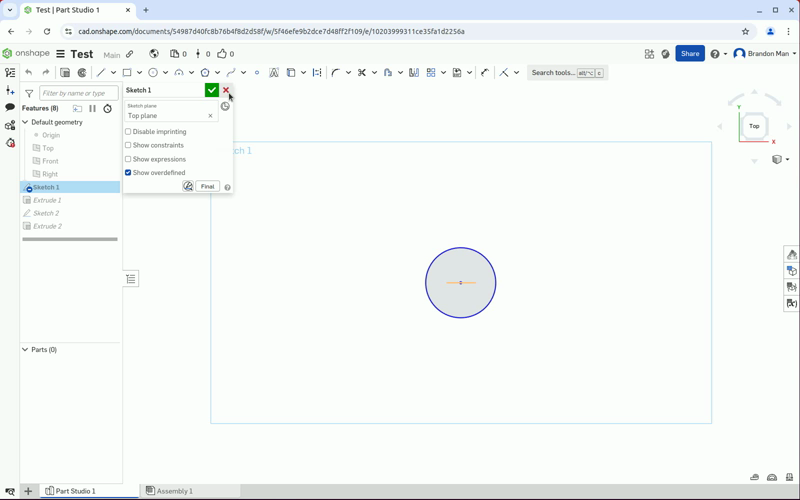
key(shift+s)
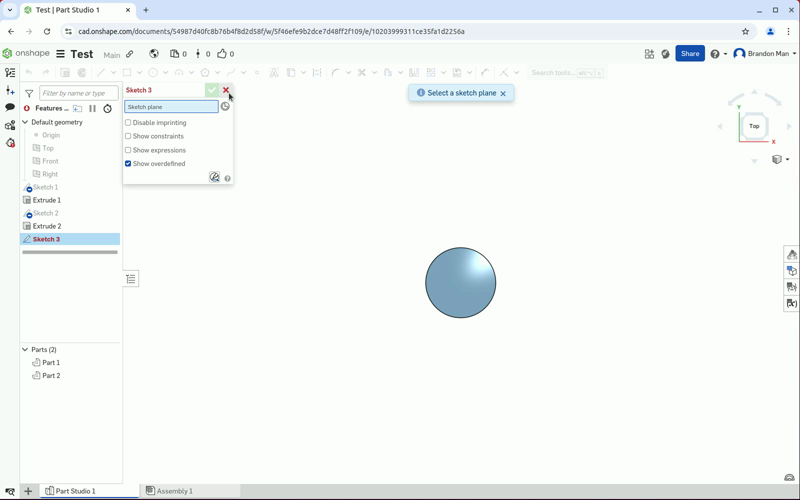
mouse_move(73, 150)
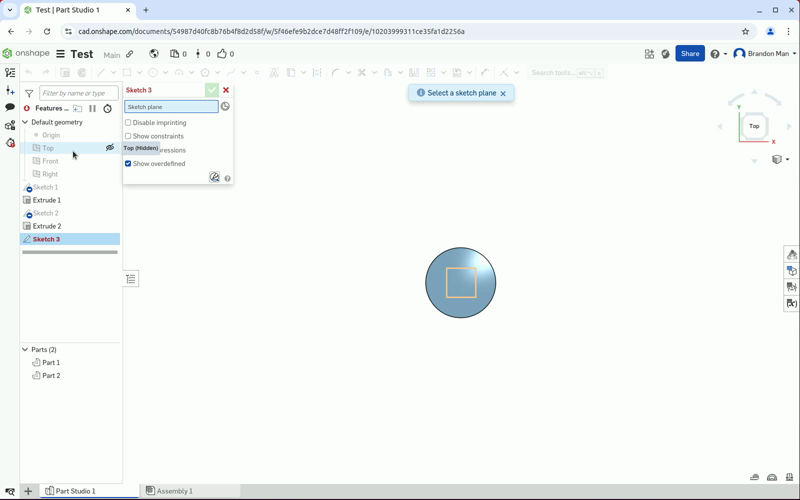
click(73, 150)
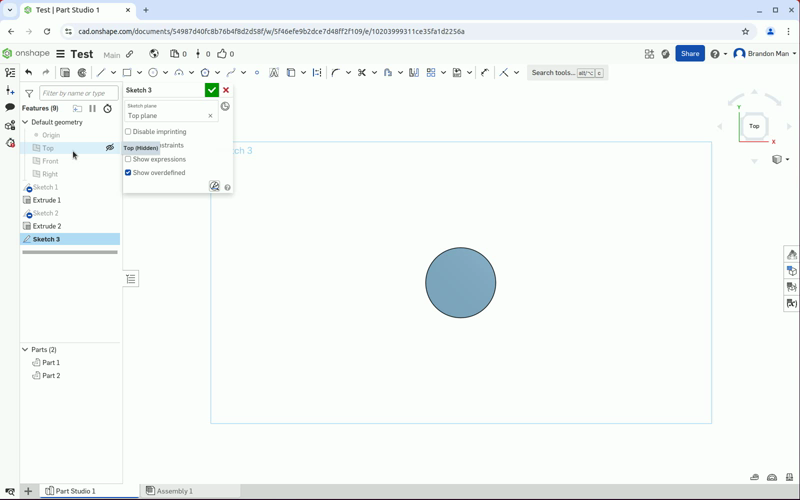
mouse_move(73, 352)
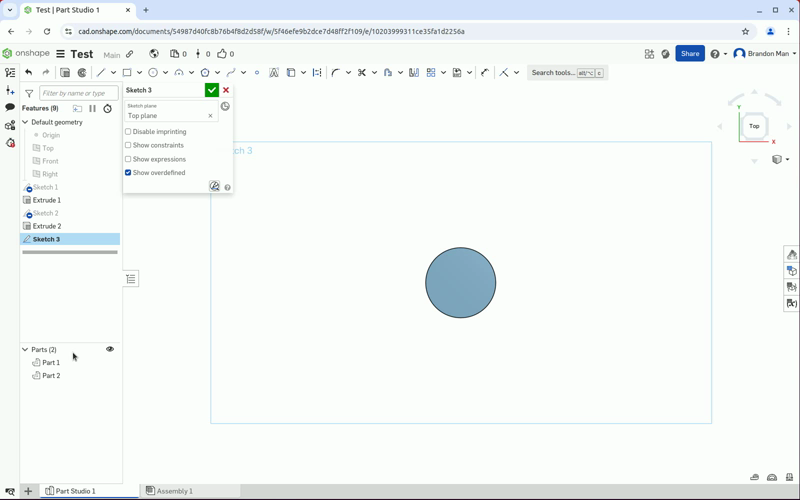
key(y)
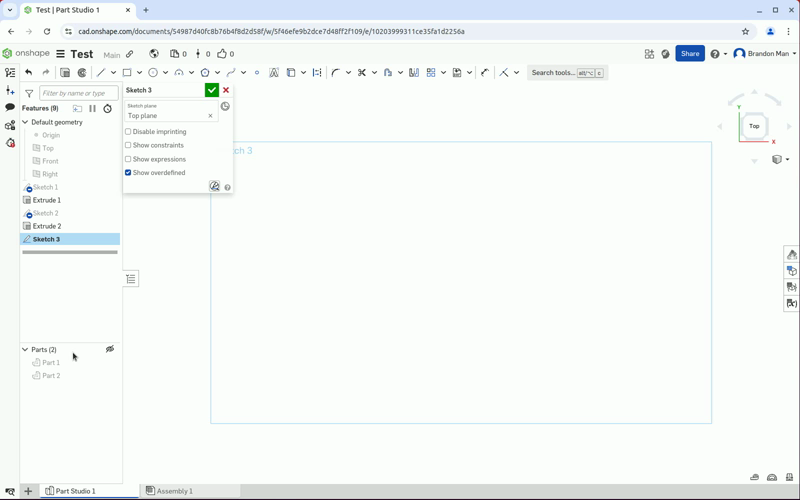
key(c)
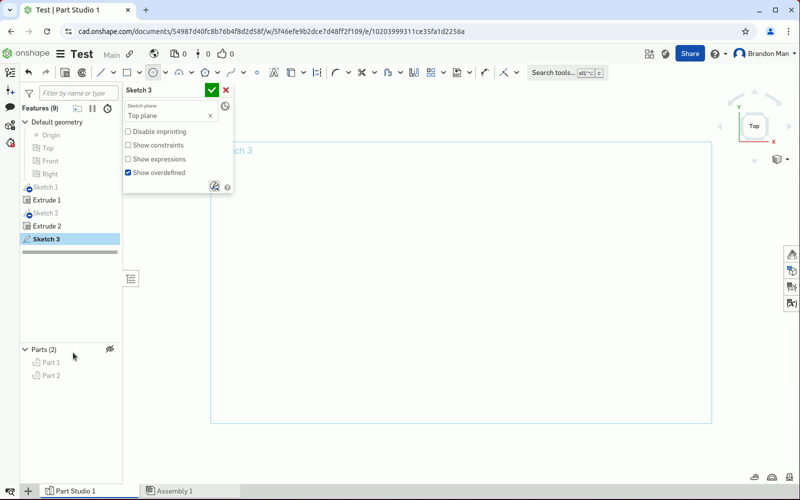
key_down(shift)
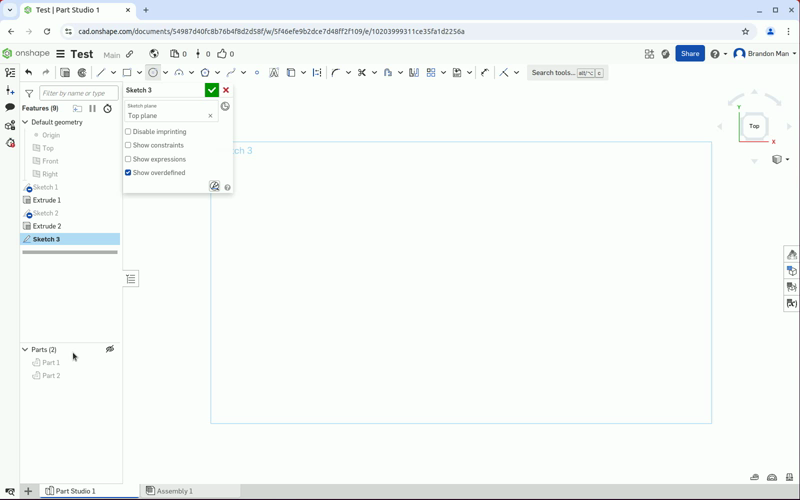
mouse_move(474, 282)
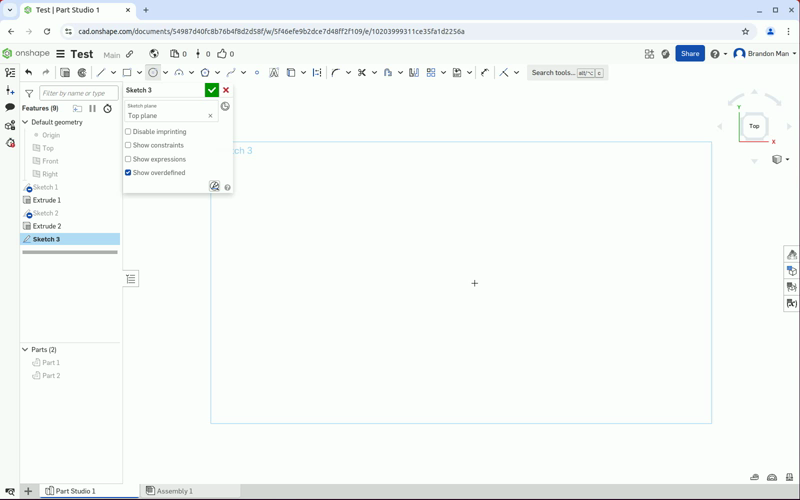
click(474, 282)
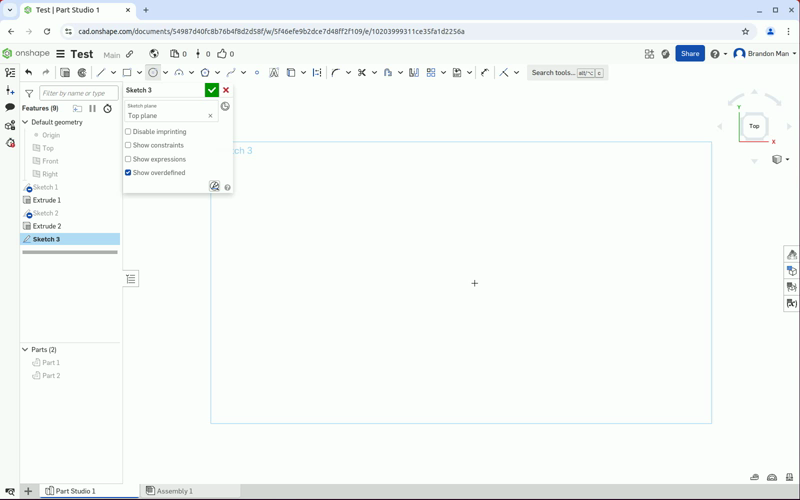
key_up(shift)
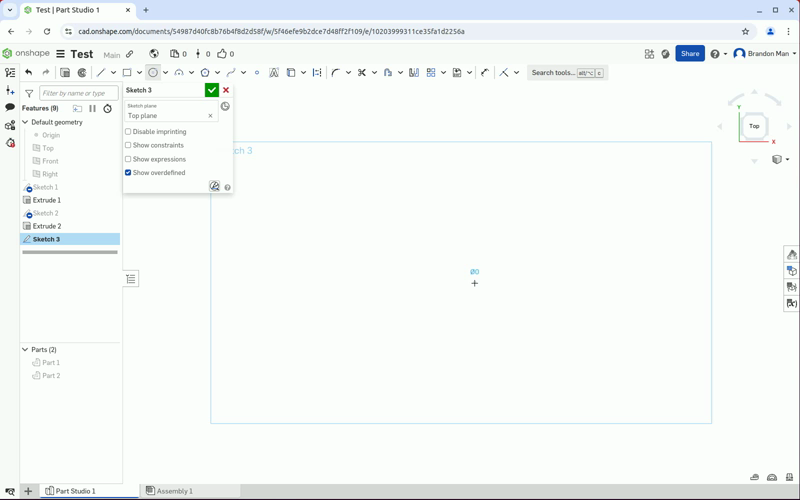
mouse_move(478, 282)
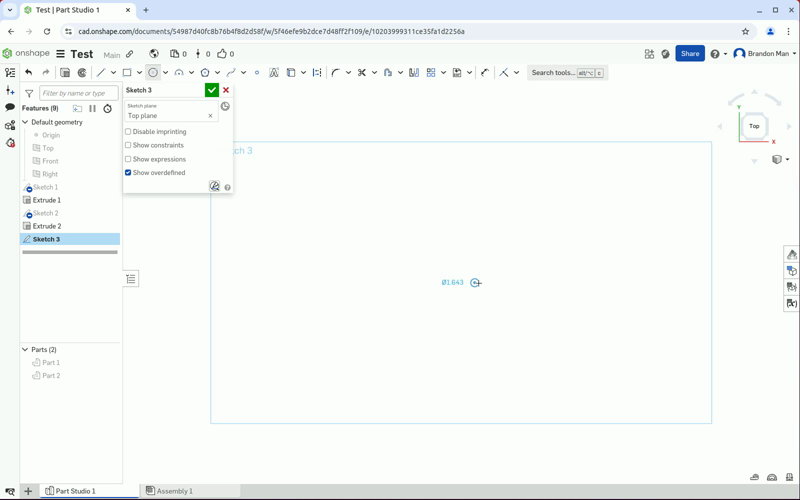
click(478, 282)
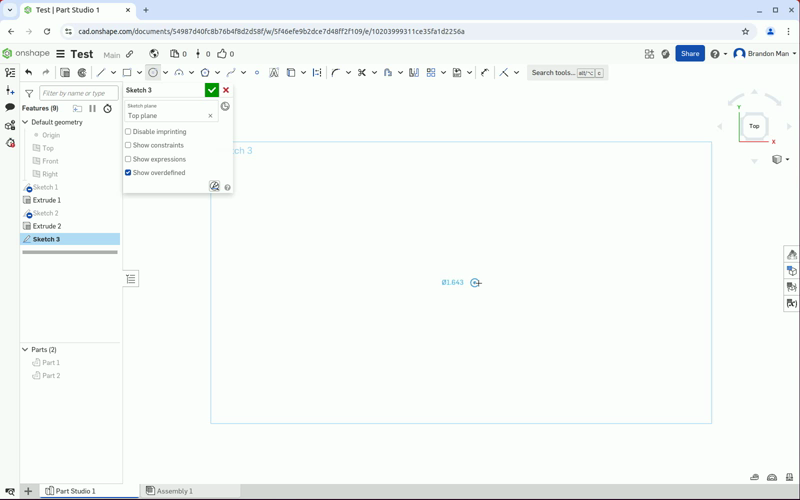
key(esc)
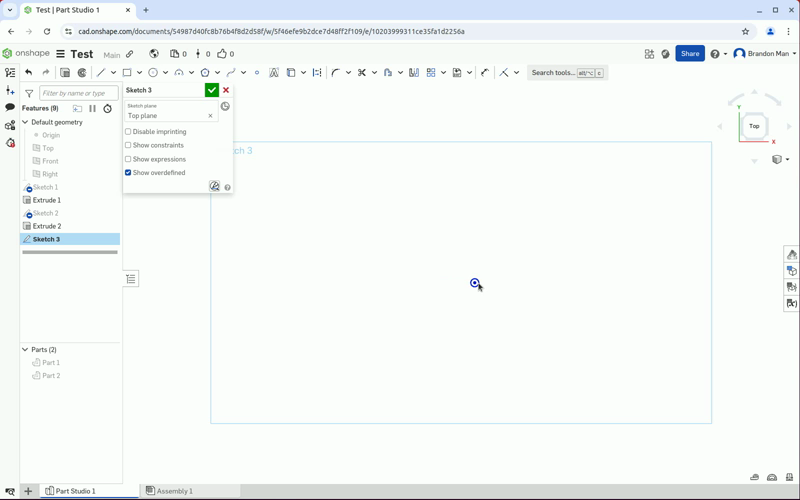
mouse_move(474, 282)
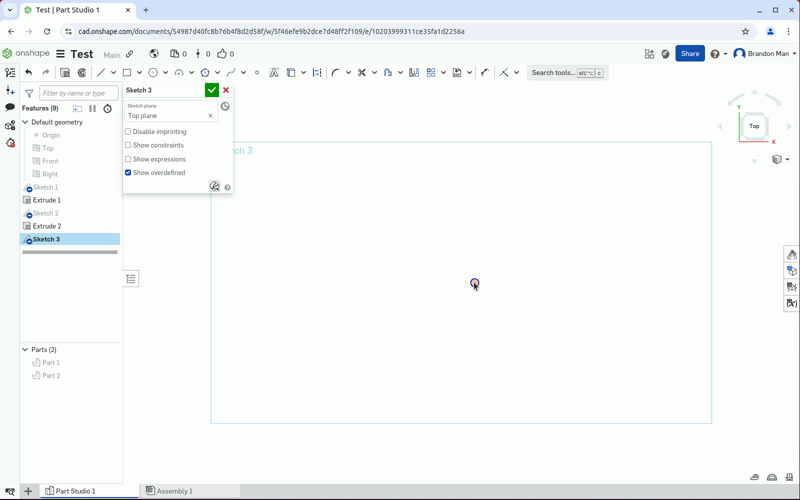
scroll(6)
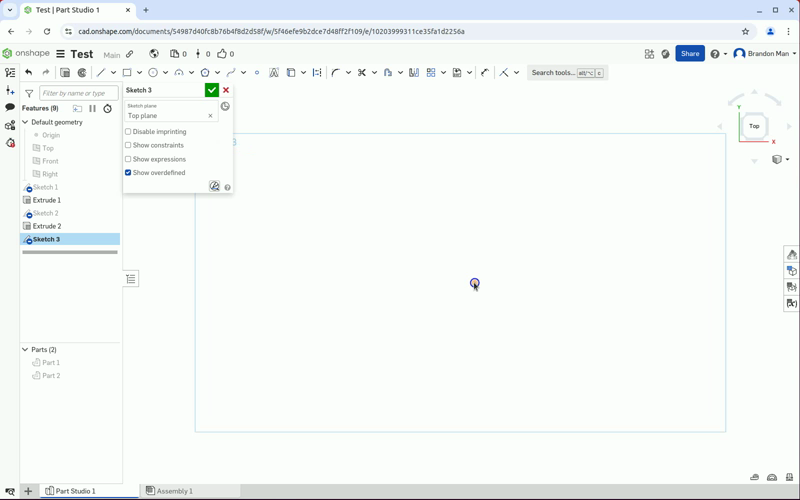
scroll(6)
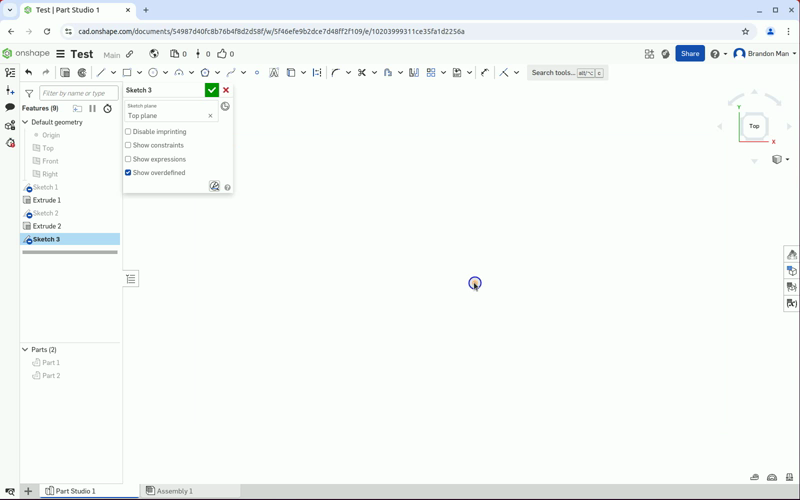
scroll(6)
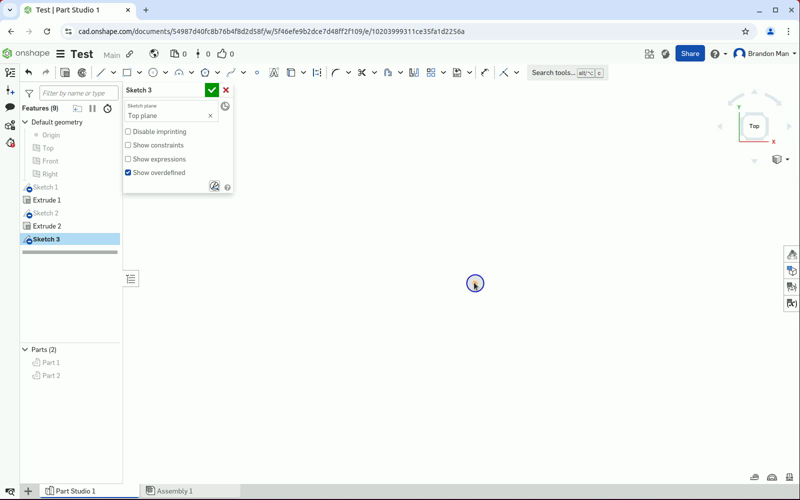
scroll(6)
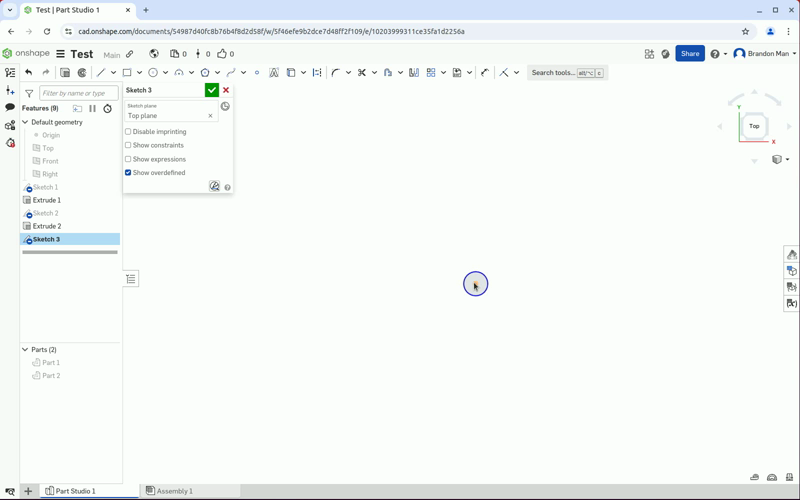
scroll(6)
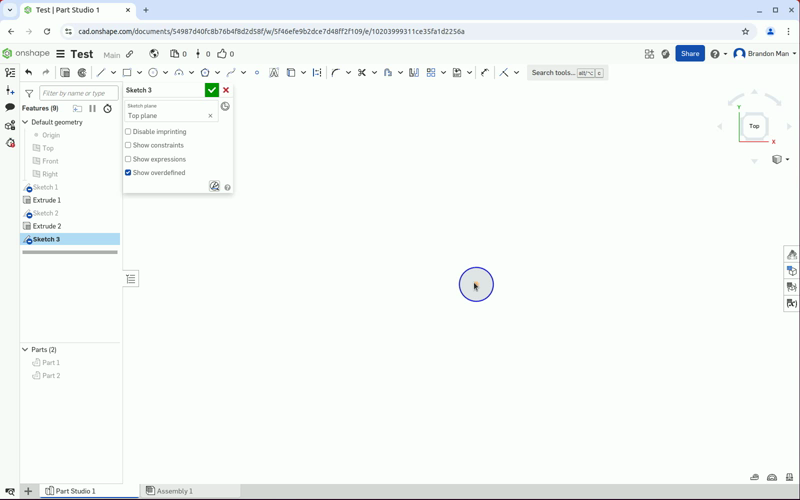
scroll(6)
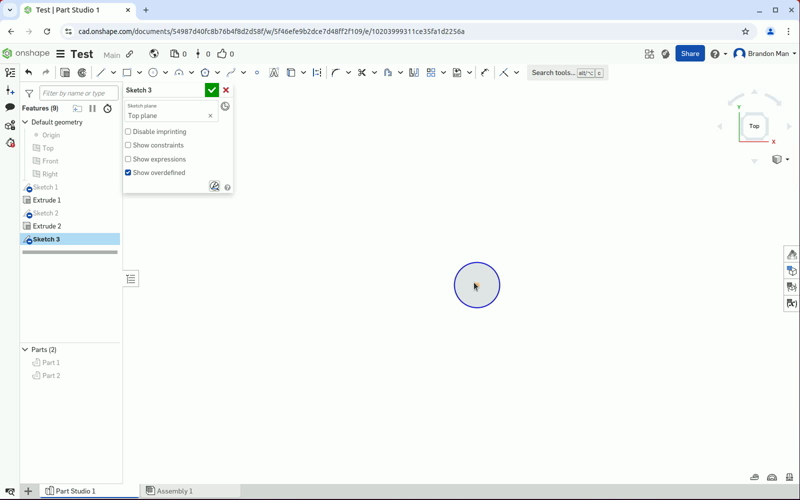
scroll(6)
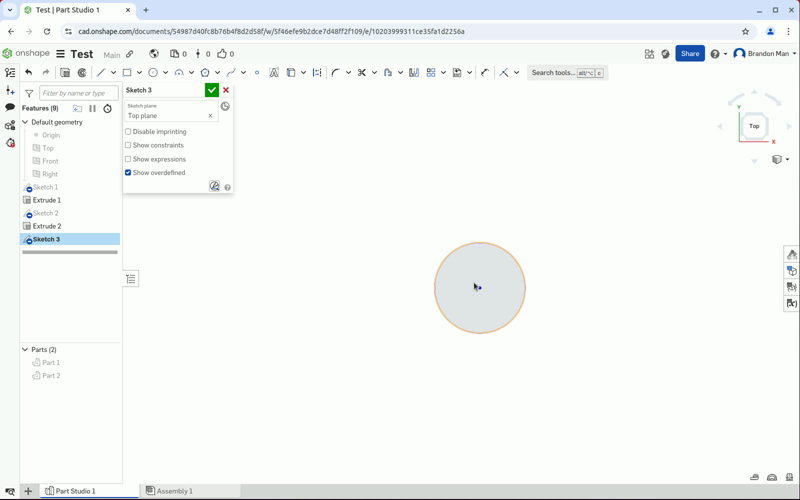
click(474, 282)
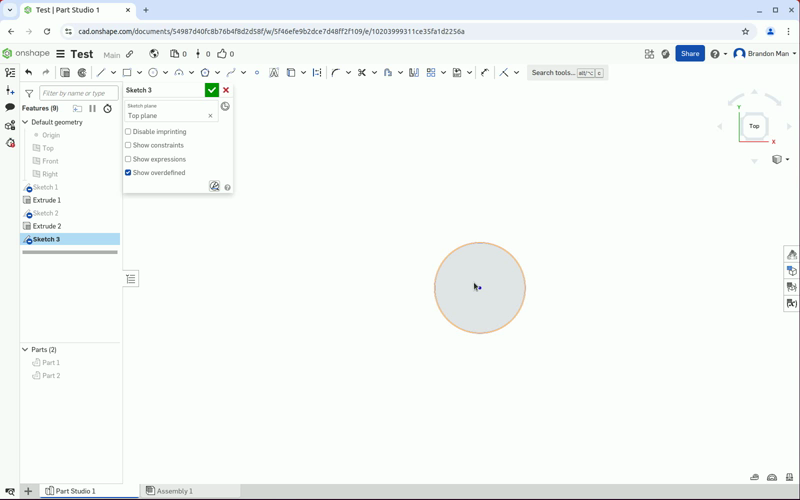
scroll(-6)
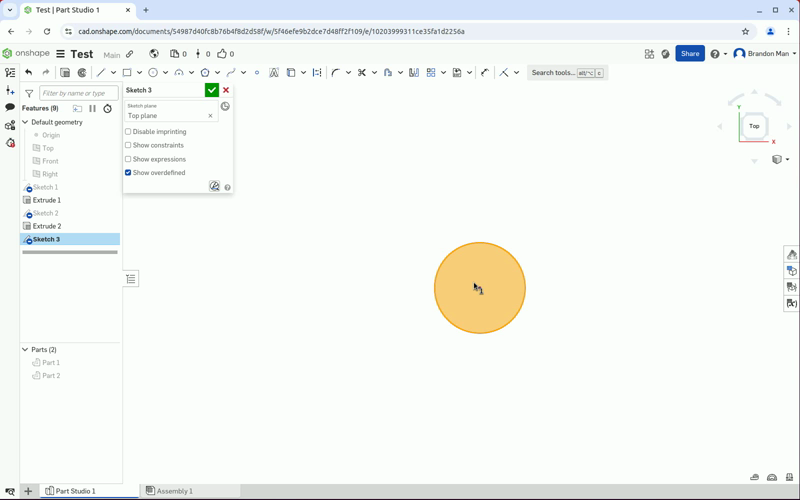
scroll(-6)
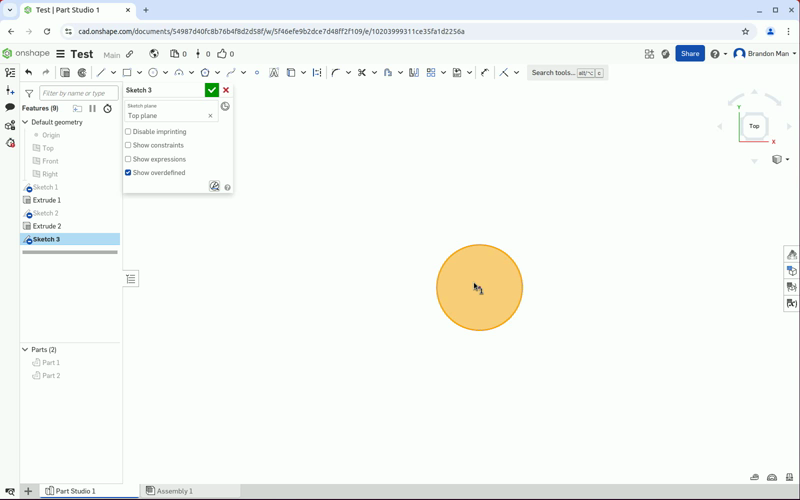
scroll(-6)
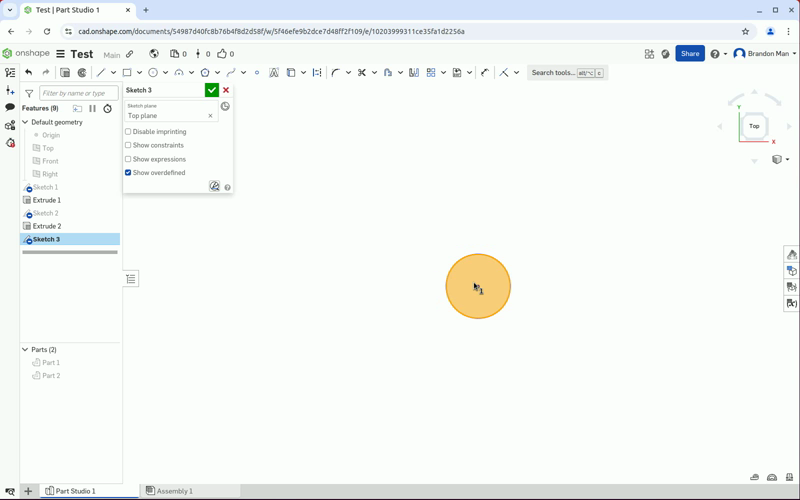
scroll(-6)
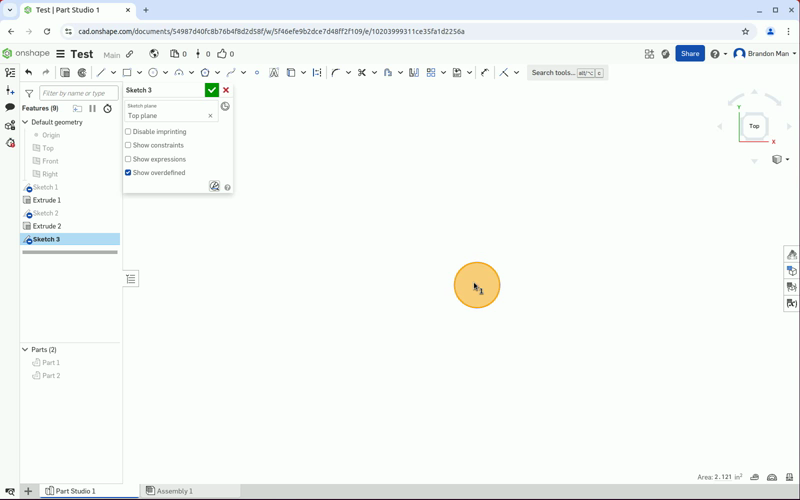
scroll(-6)
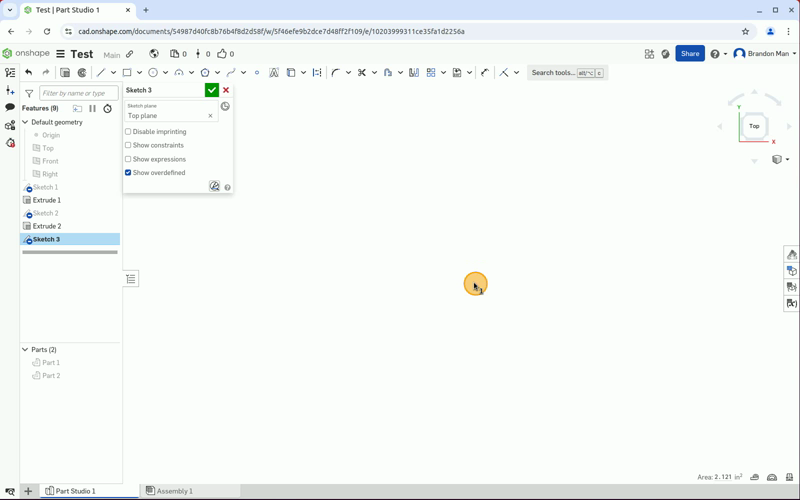
scroll(-6)
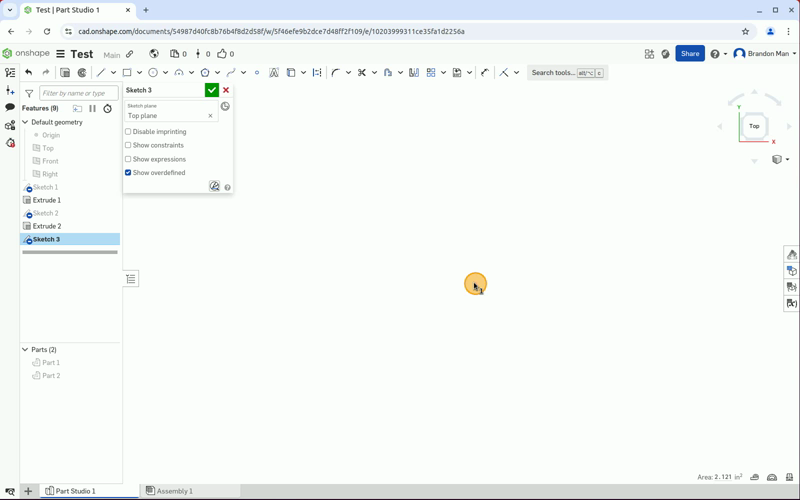
scroll(-6)
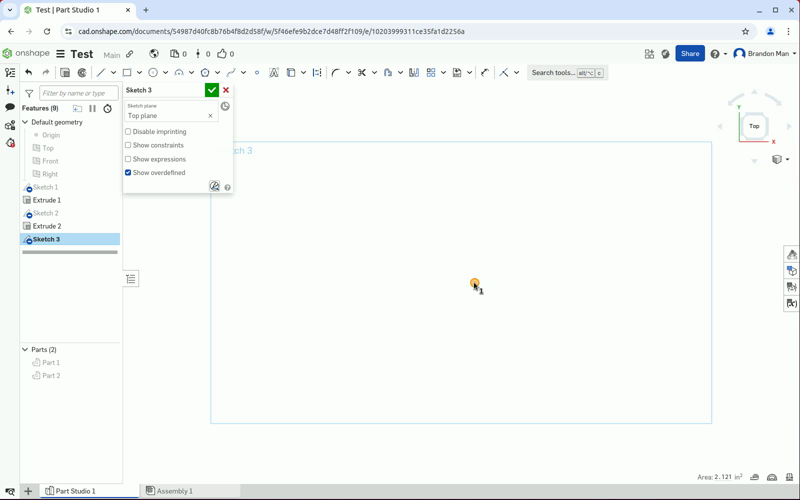
mouse_move(73, 352)
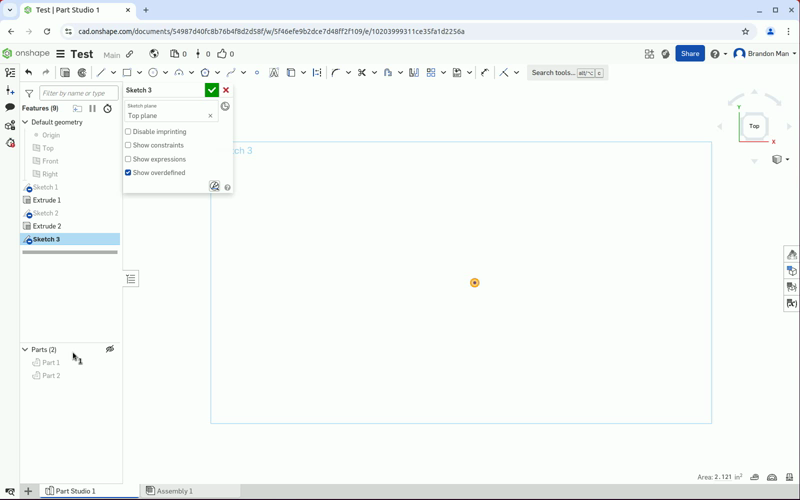
key(shift+y)
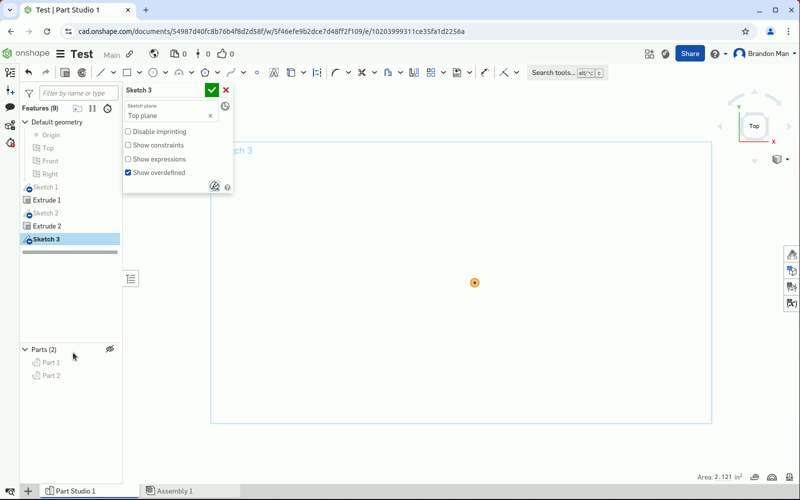
key(shift+e)
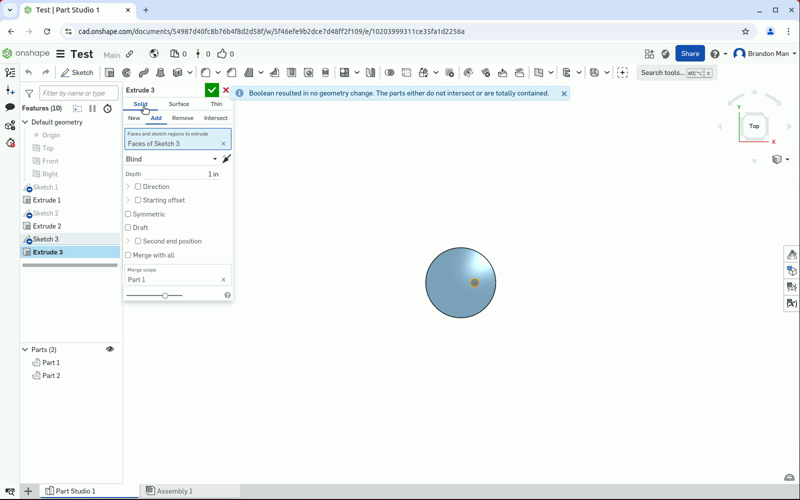
mouse_move(143, 106)
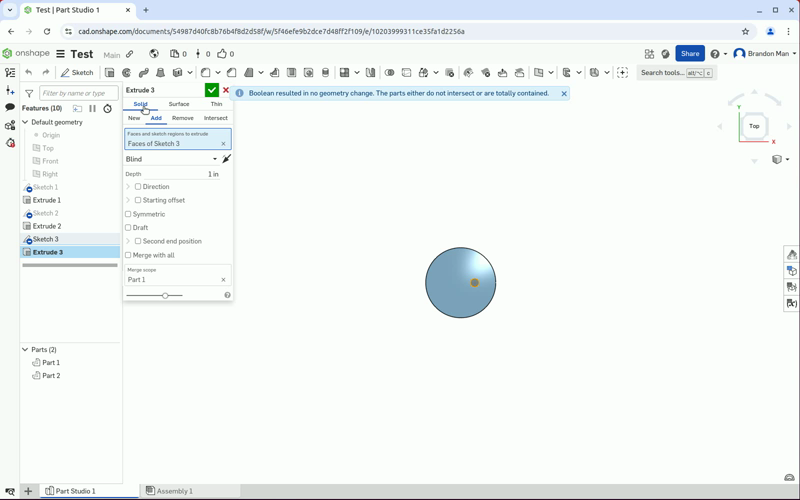
click(143, 106)
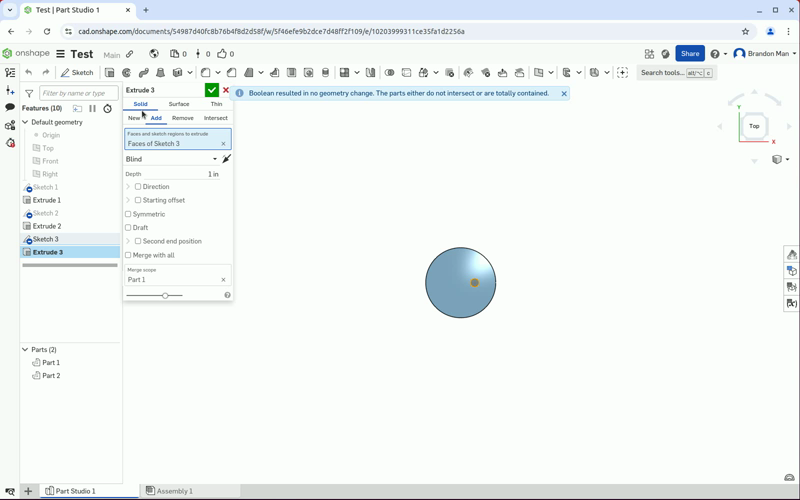
mouse_move(137, 120)
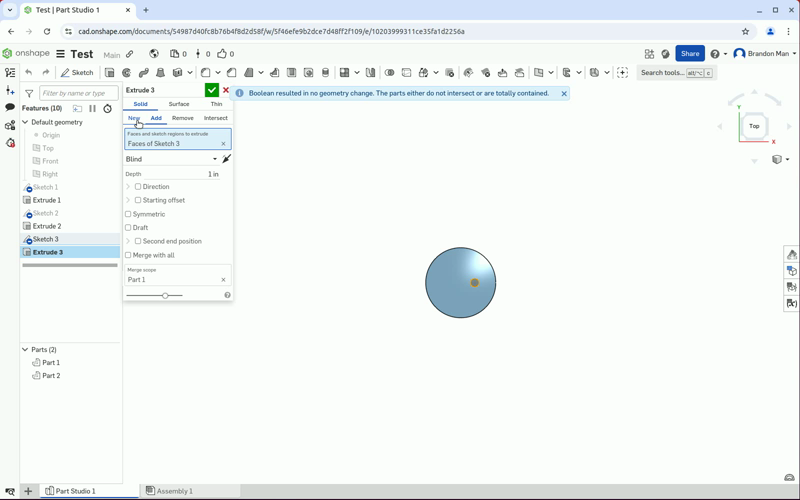
click(137, 120)
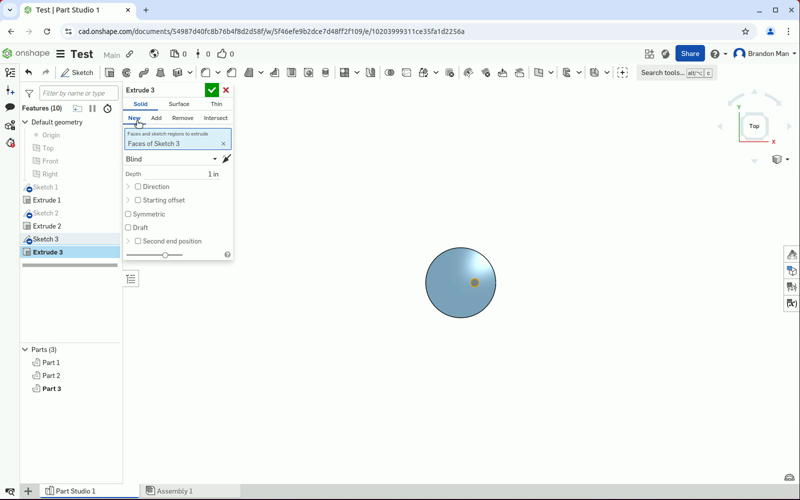
key(tab, 4)
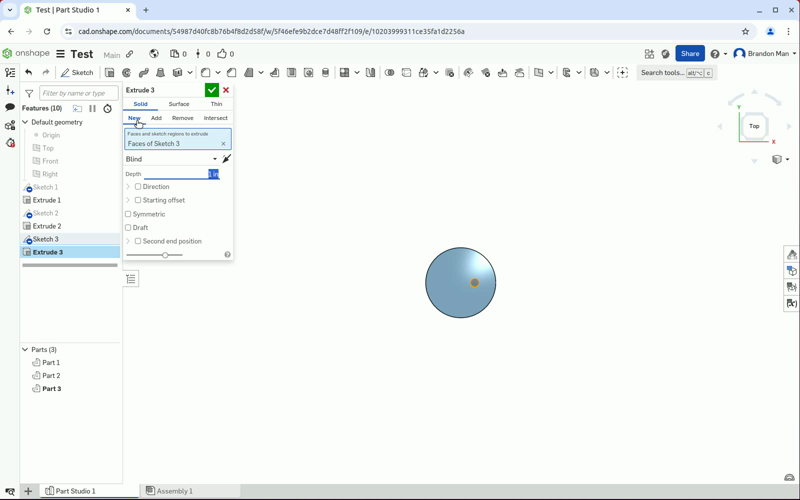
text(-11.073)
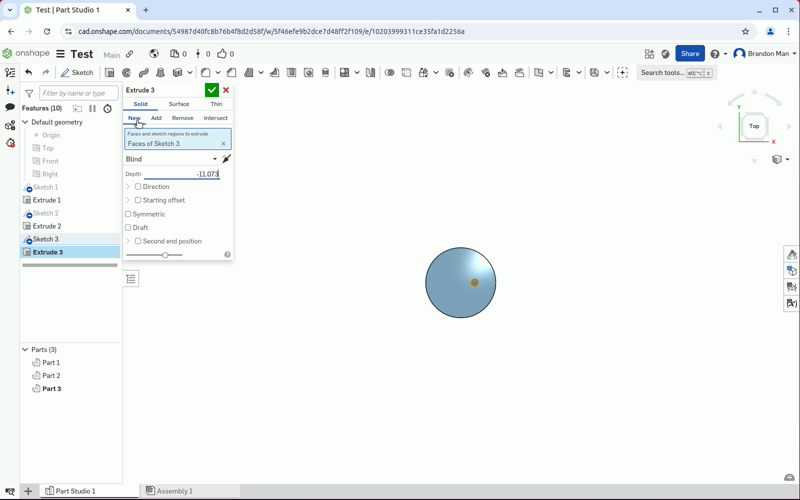
key(enter)
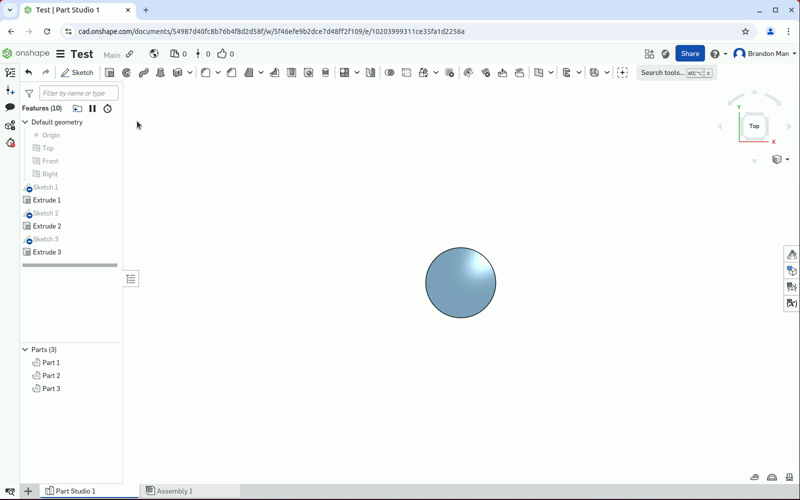
key(shift+h)
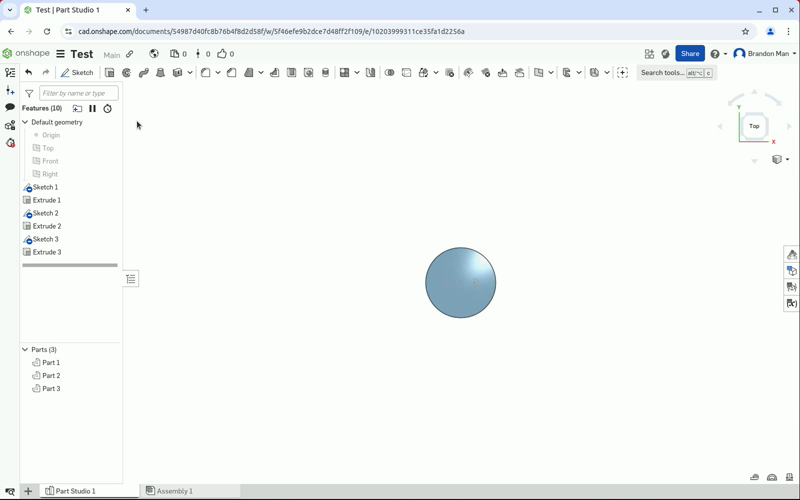
key(shift+h)
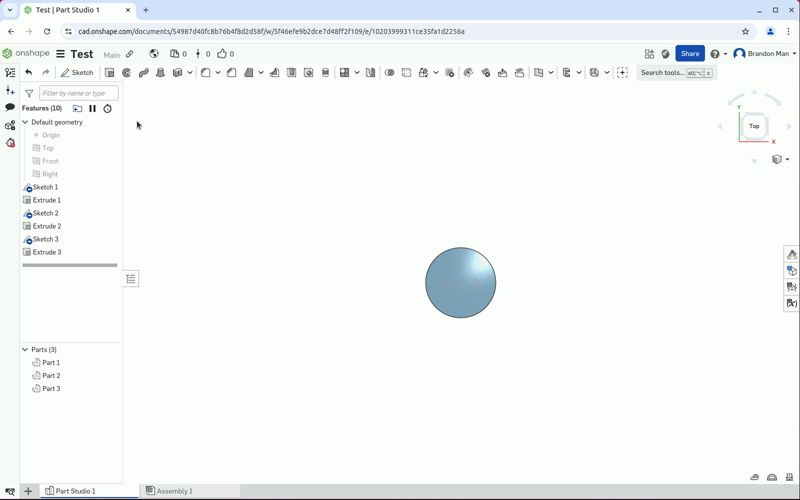
key(shift+7)
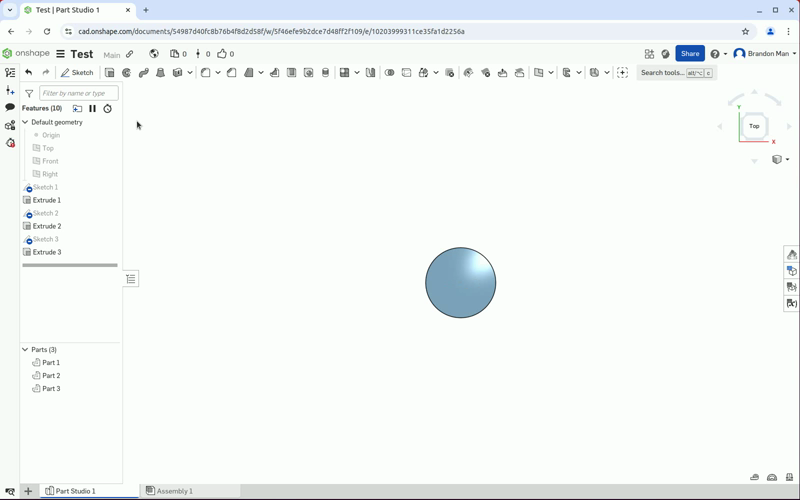
key(up, 3)
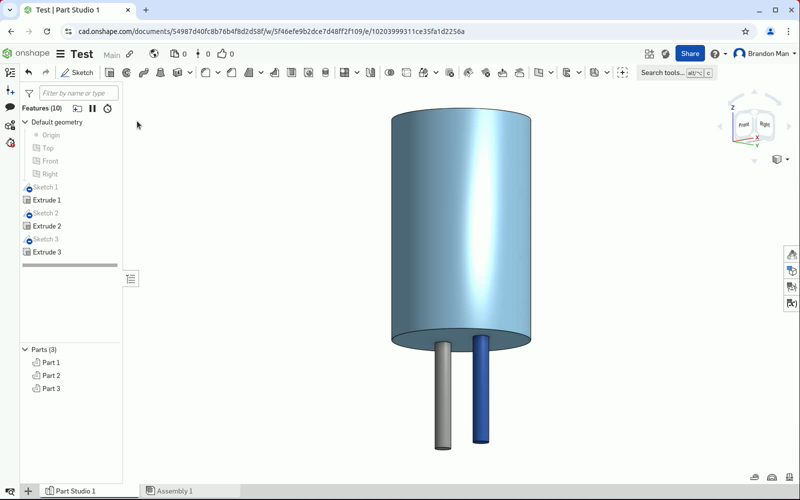
key(left, 3)
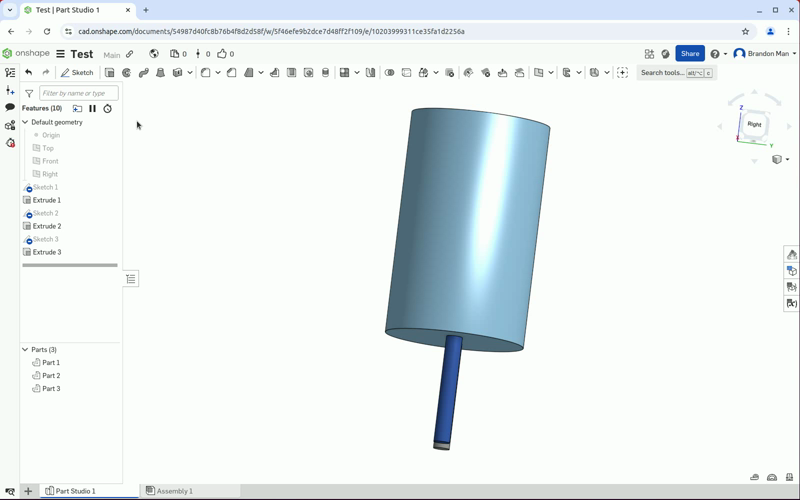
key(right, 3)
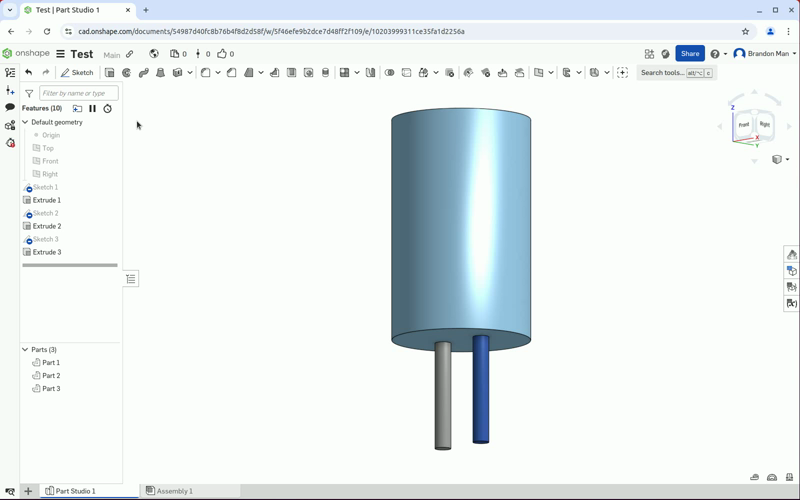
key(down, 3)
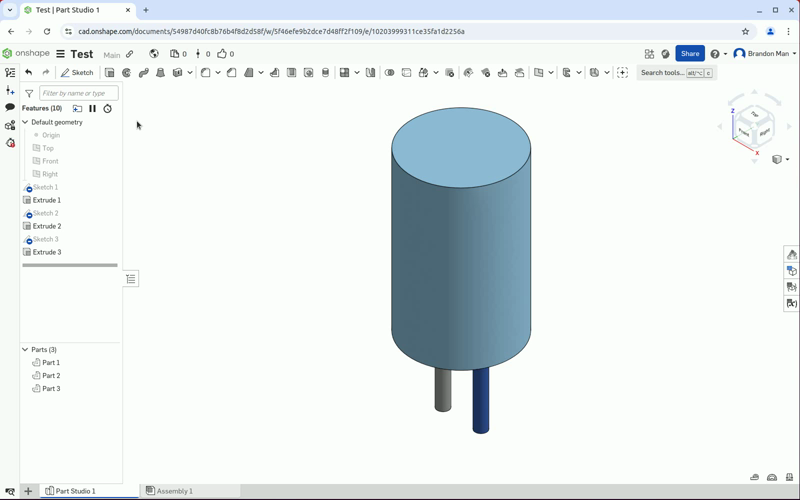
mouse_move(73, 189)
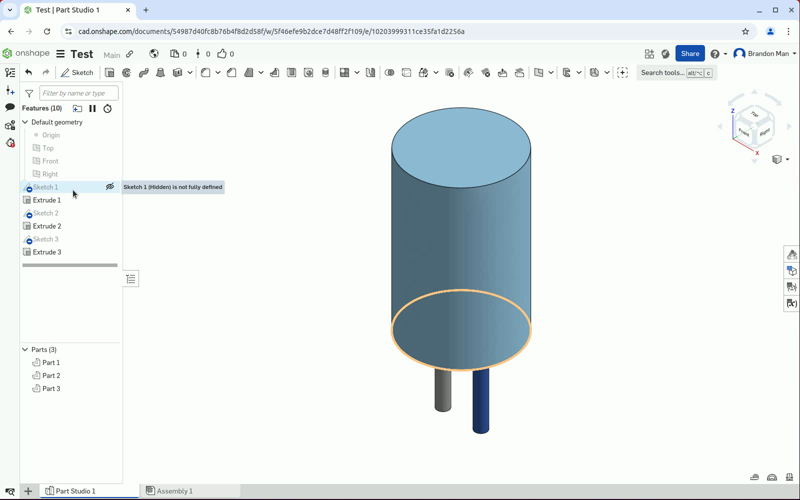
click(73, 189)